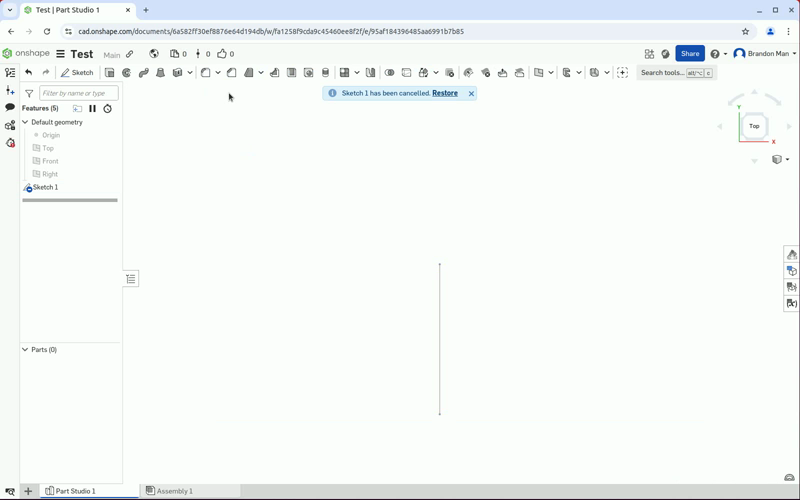
key(shift+h)
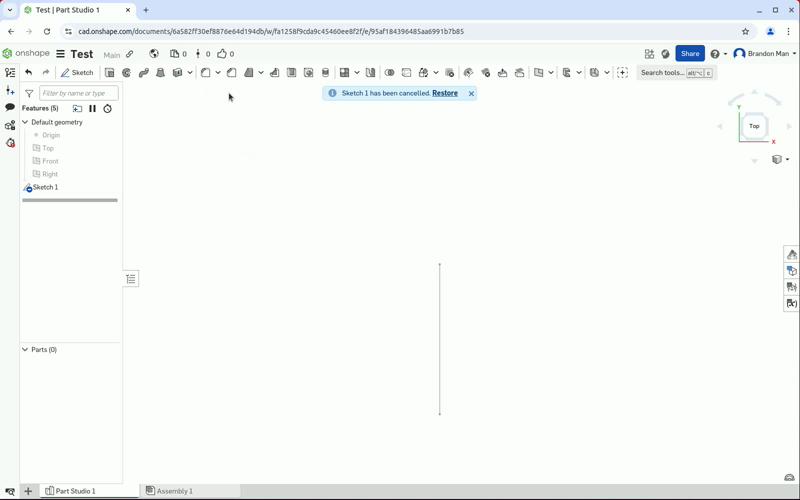
key(shift+s)
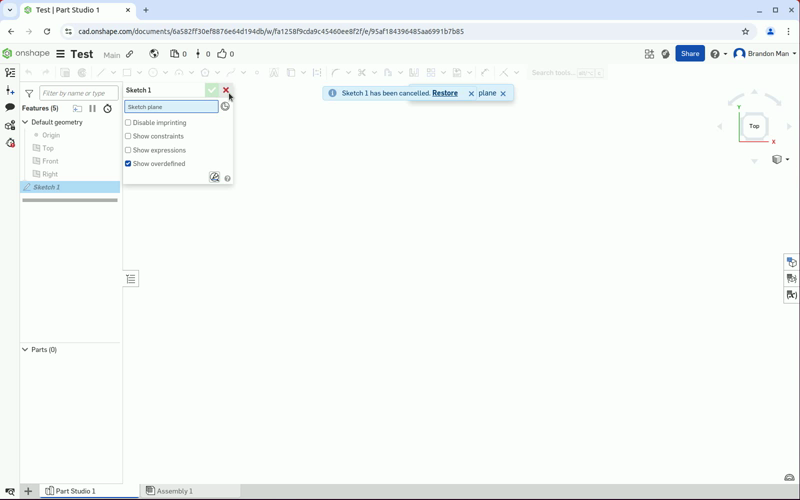
mouse_move(73, 150)
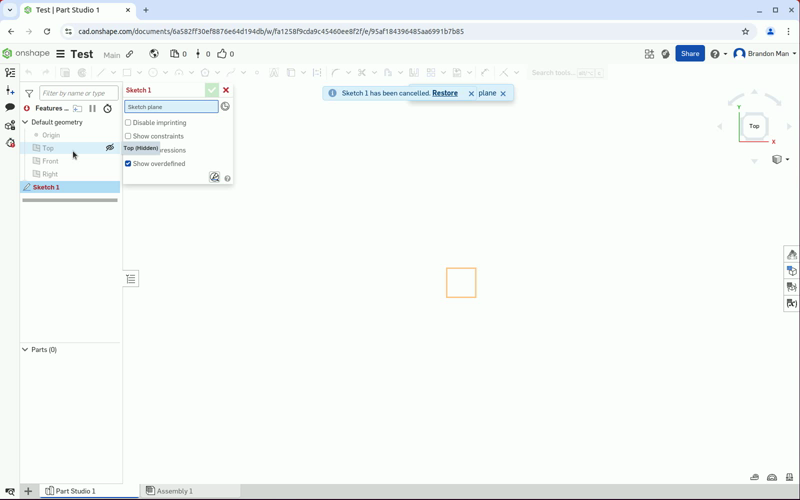
click(73, 150)
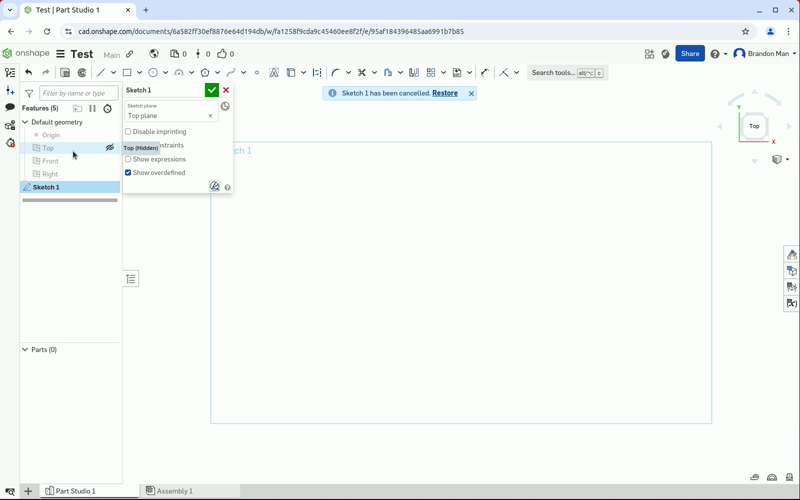
mouse_move(73, 352)
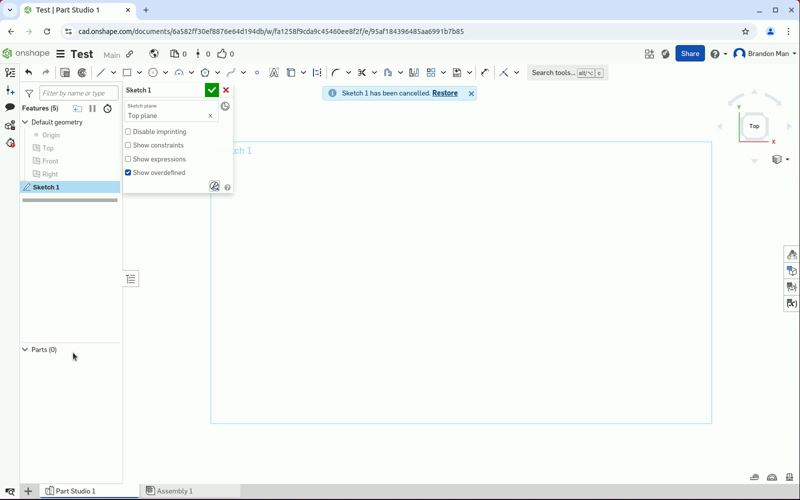
key(y)
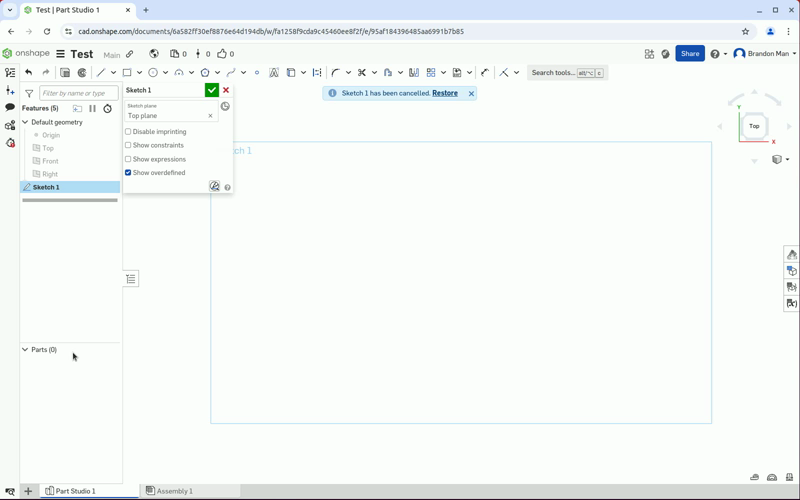
key(l)
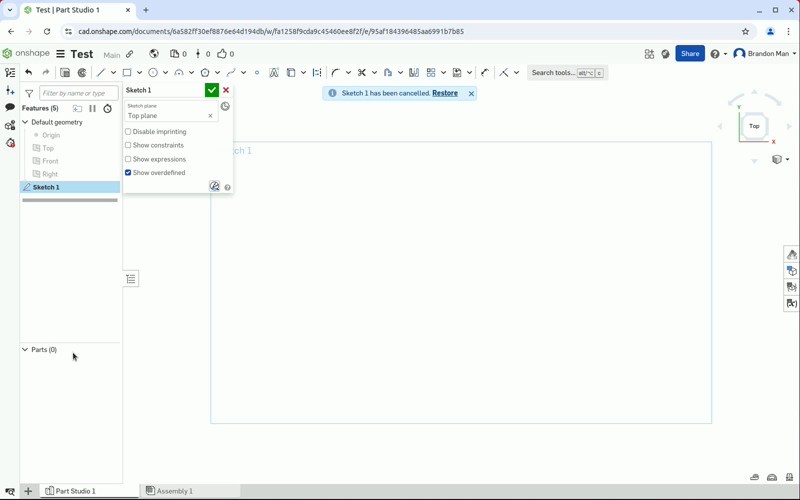
key_down(shift)
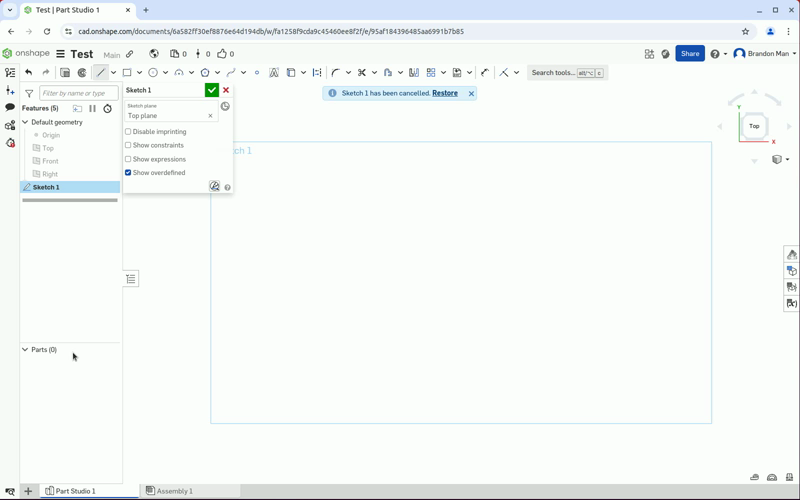
mouse_move(370, 395)
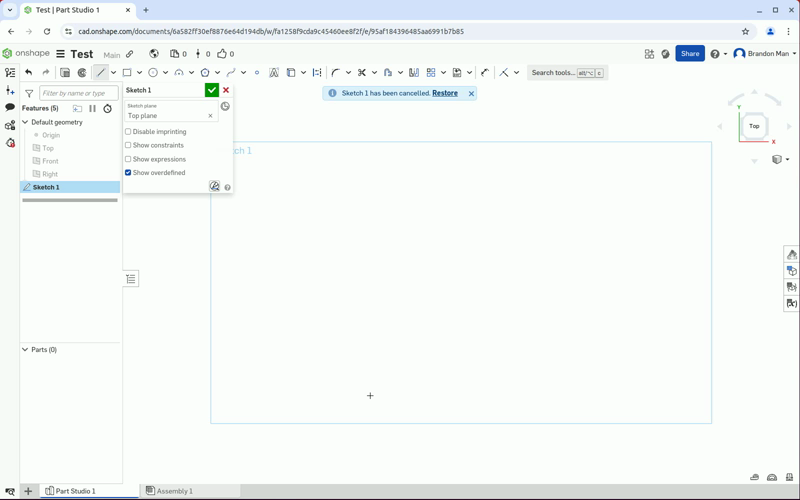
click(370, 395)
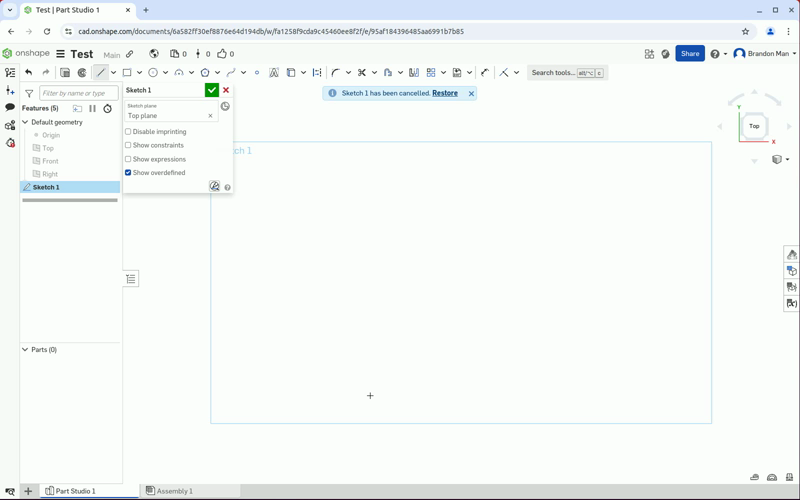
key_up(shift)
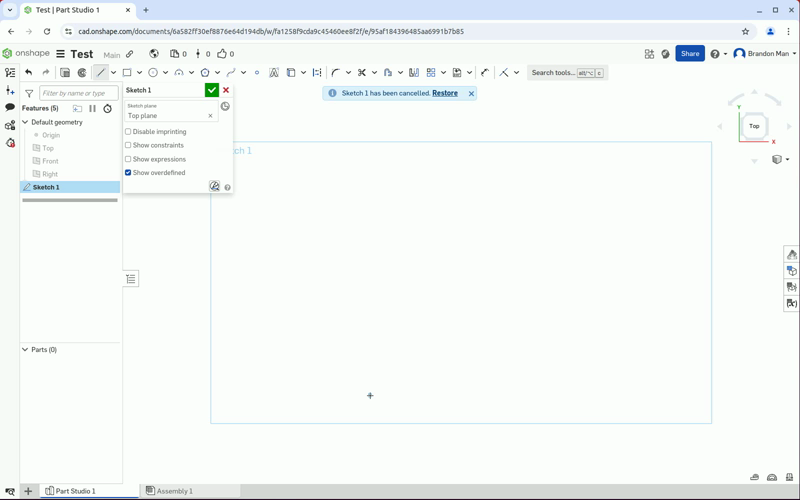
key_down(shift)
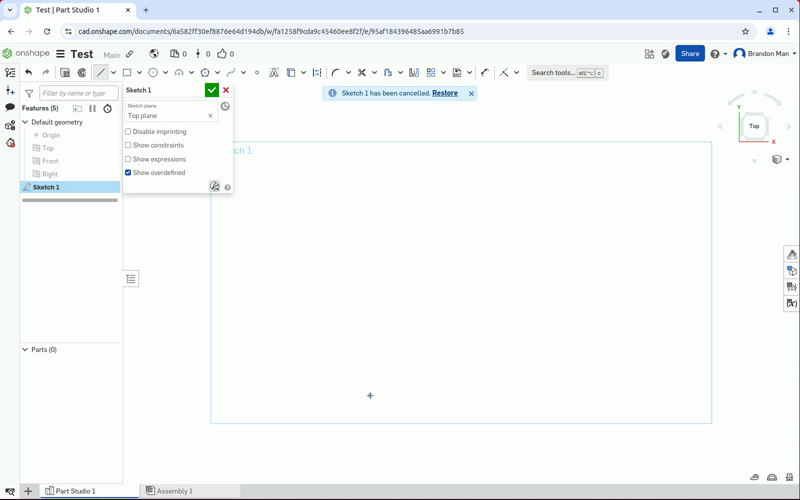
mouse_move(552, 395)
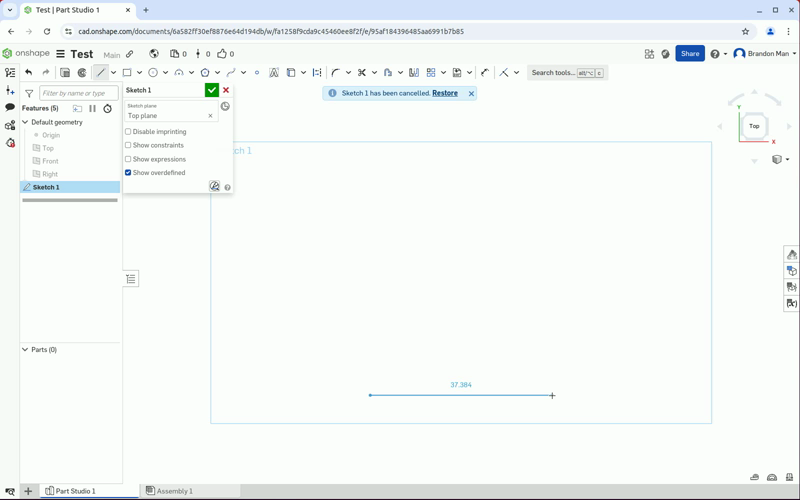
click(552, 395)
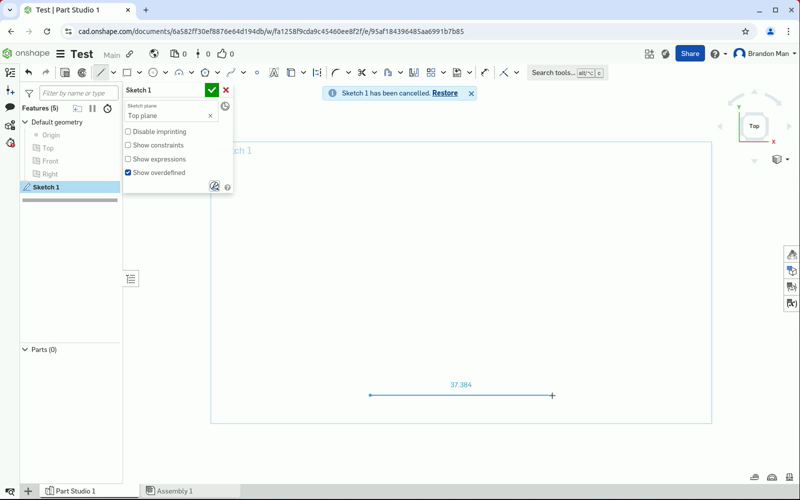
key_up(shift)
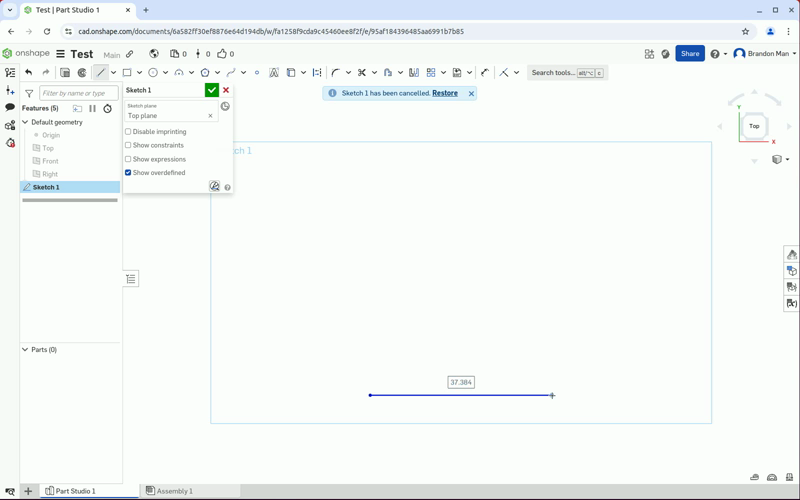
key_down(shift)
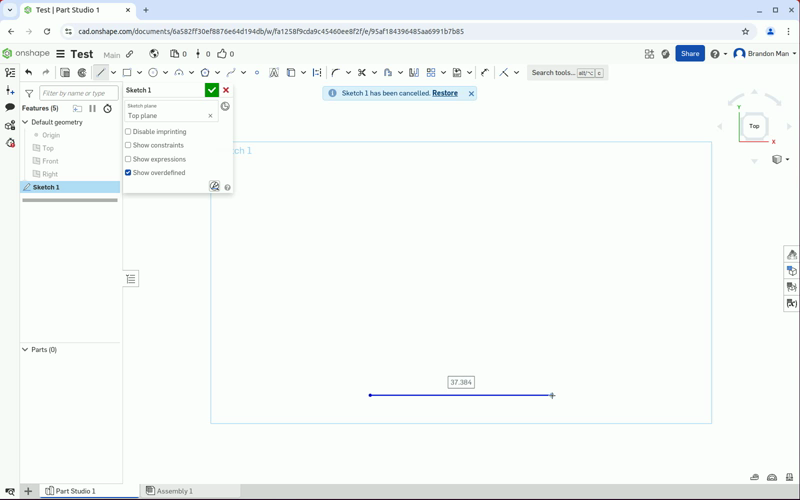
mouse_move(552, 171)
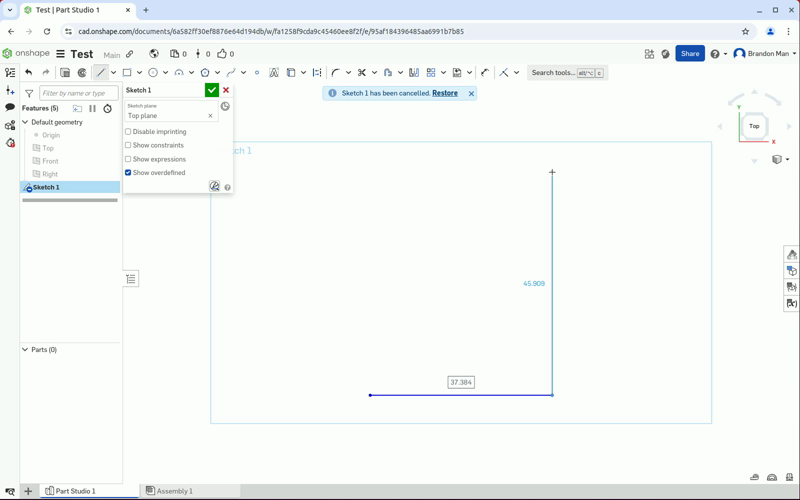
click(552, 171)
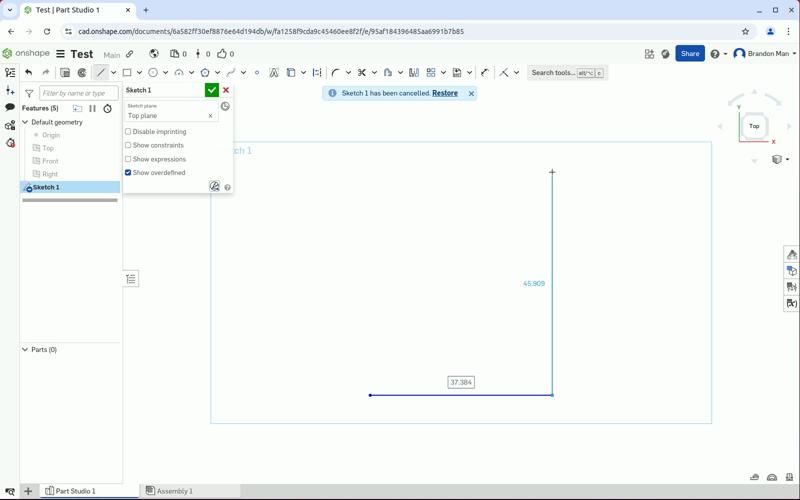
key_up(shift)
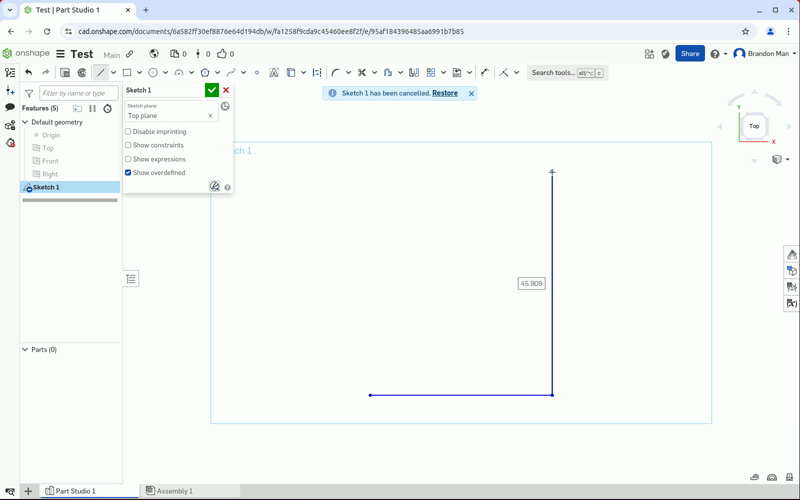
key_down(shift)
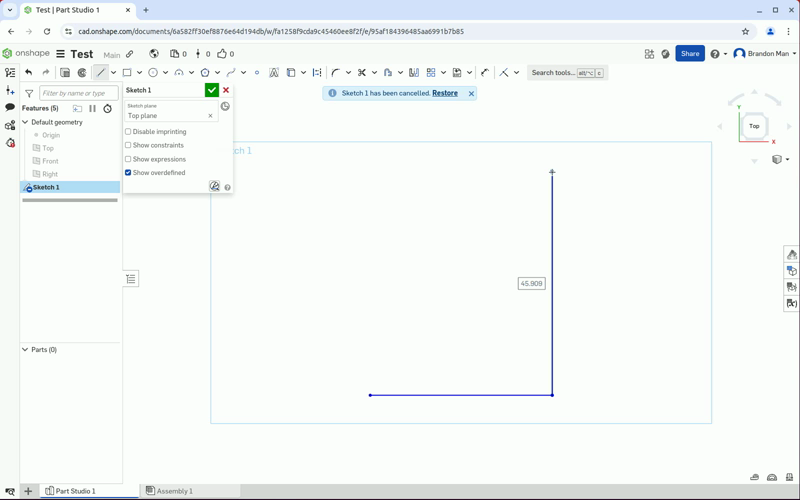
mouse_move(370, 171)
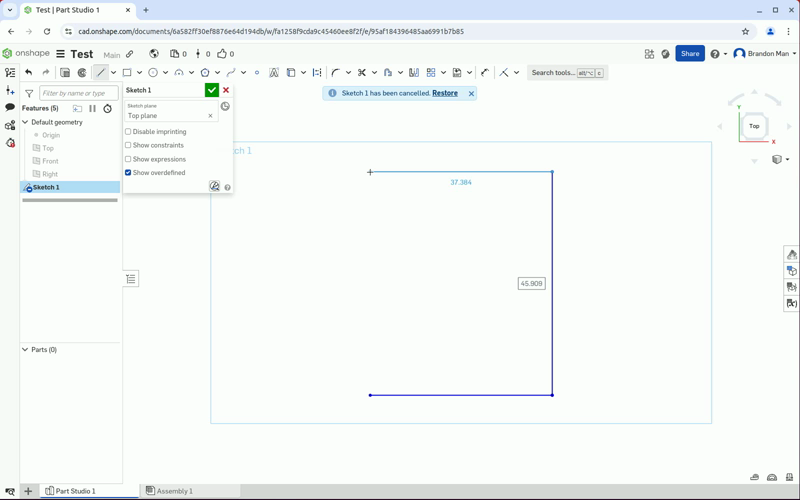
click(370, 171)
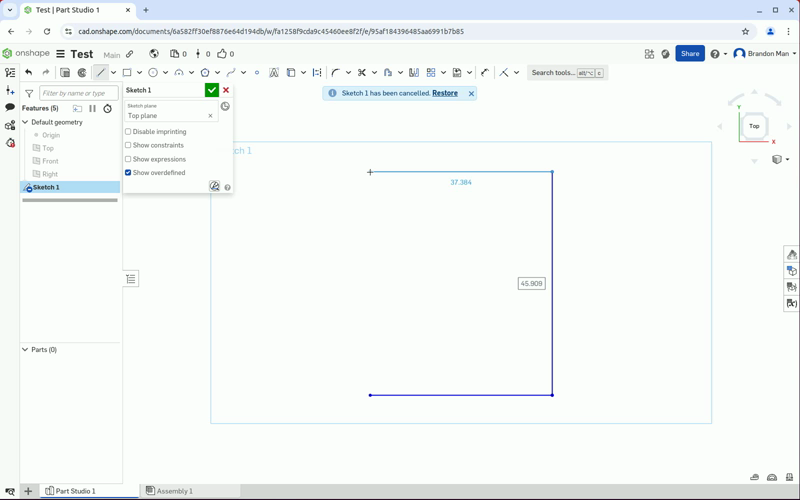
key_up(shift)
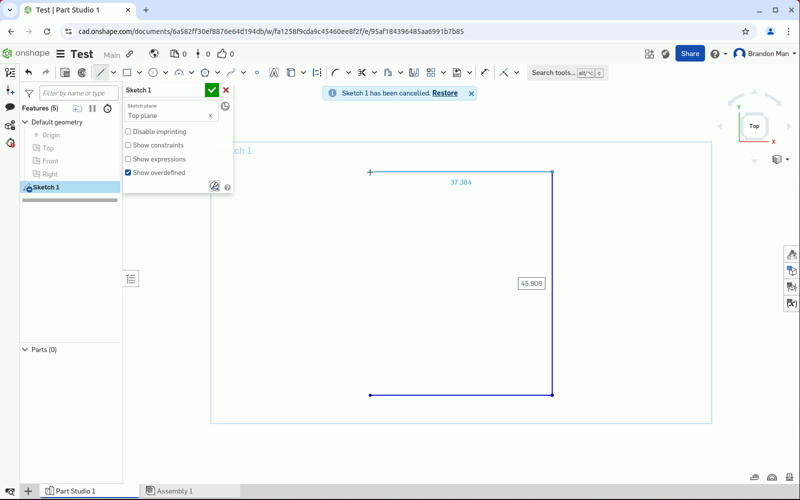
key_down(shift)
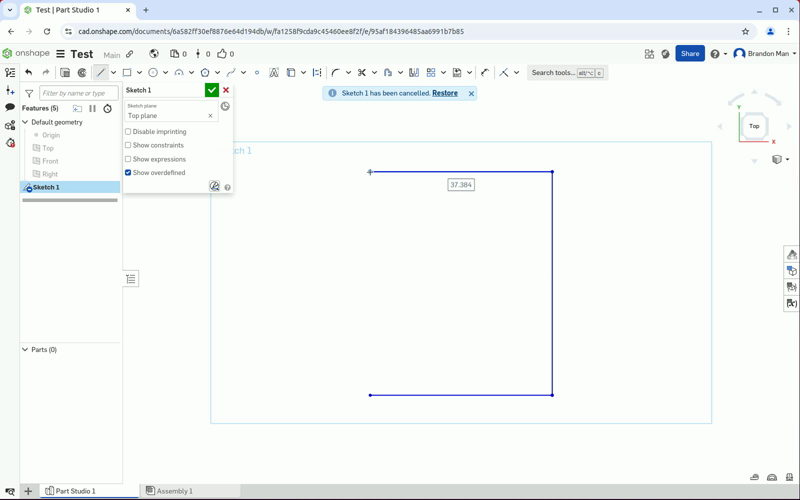
mouse_move(370, 395)
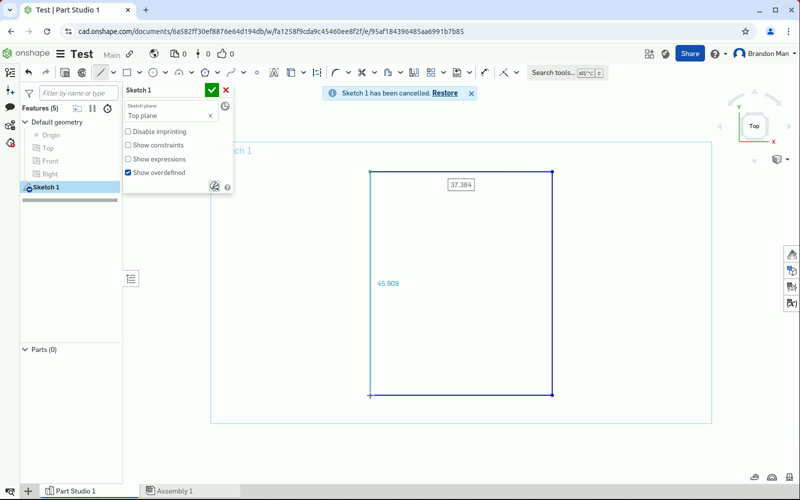
key_up(shift)
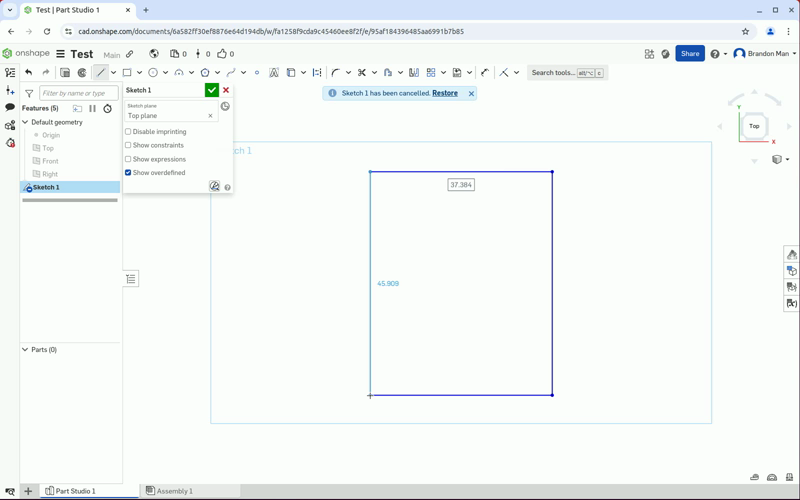
click(370, 395)
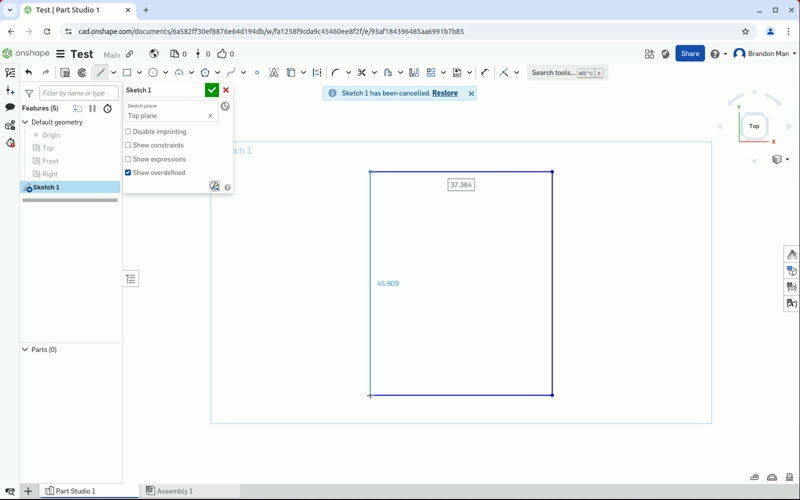
key(esc)
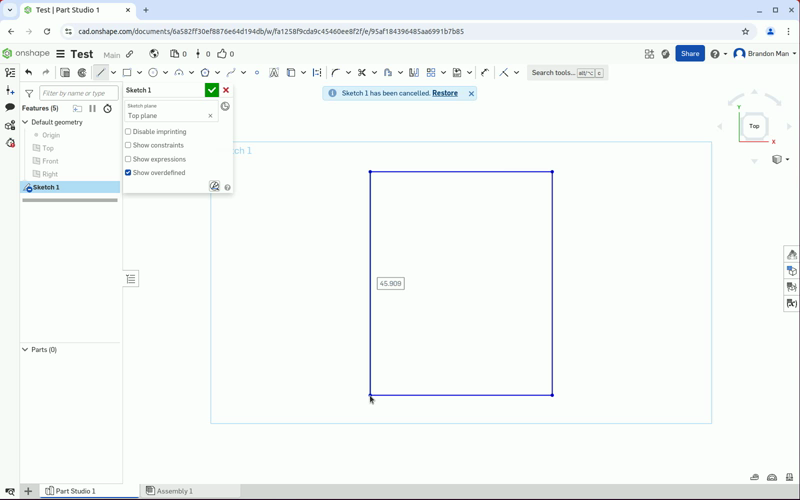
mouse_move(517, 237)
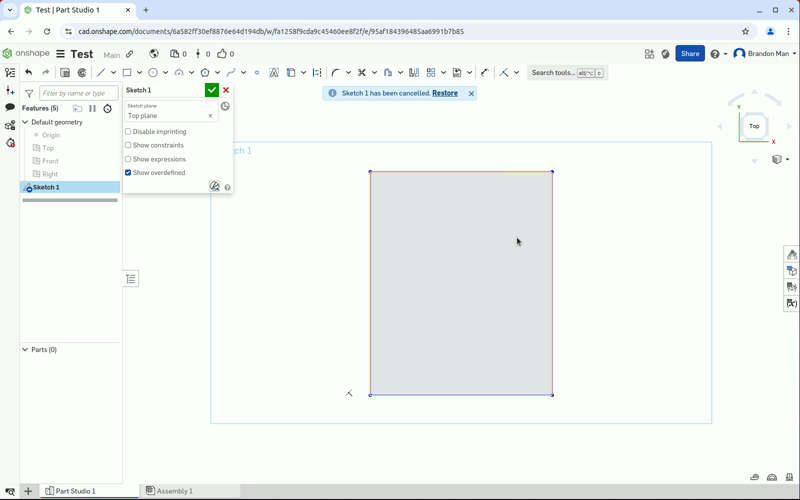
click(517, 237)
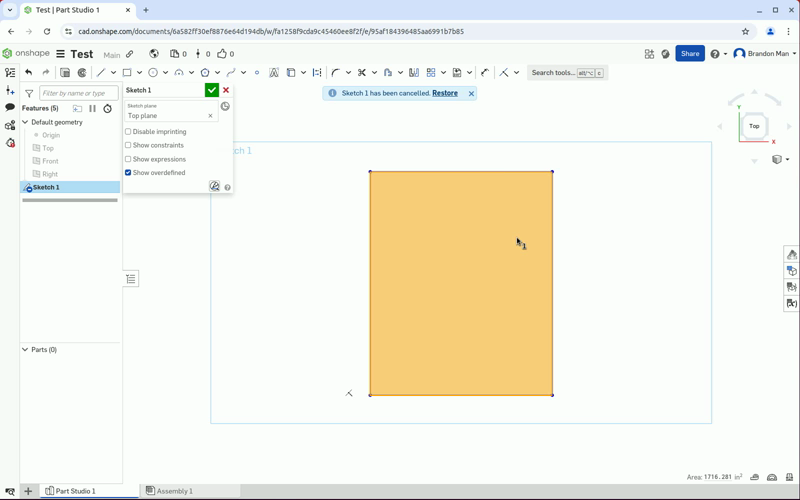
mouse_move(73, 352)
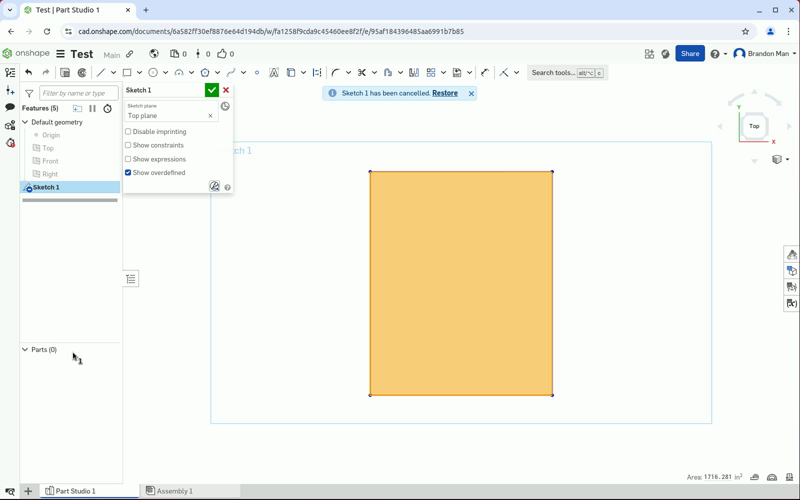
key(shift+y)
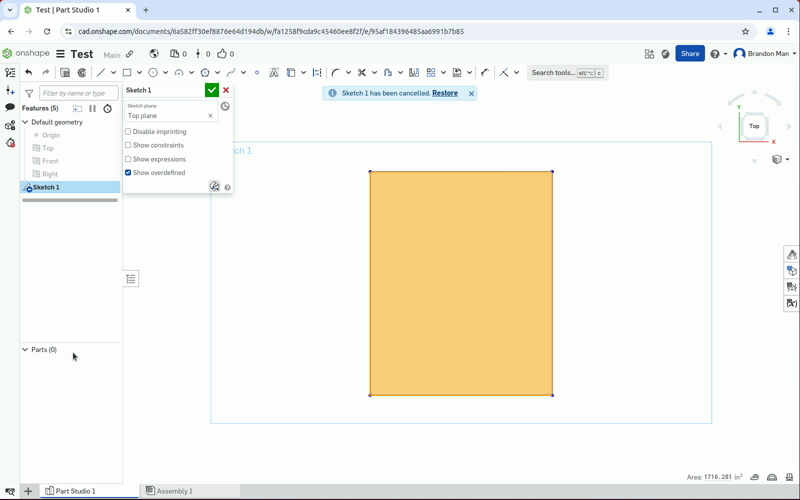
key(shift+e)
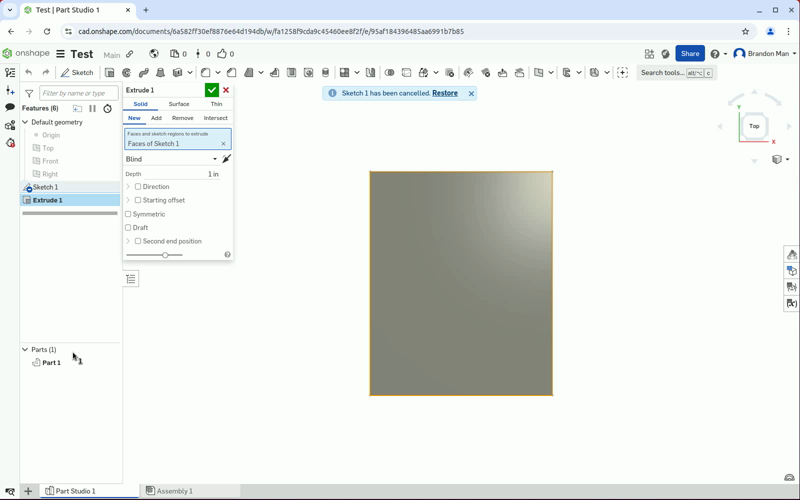
mouse_move(143, 106)
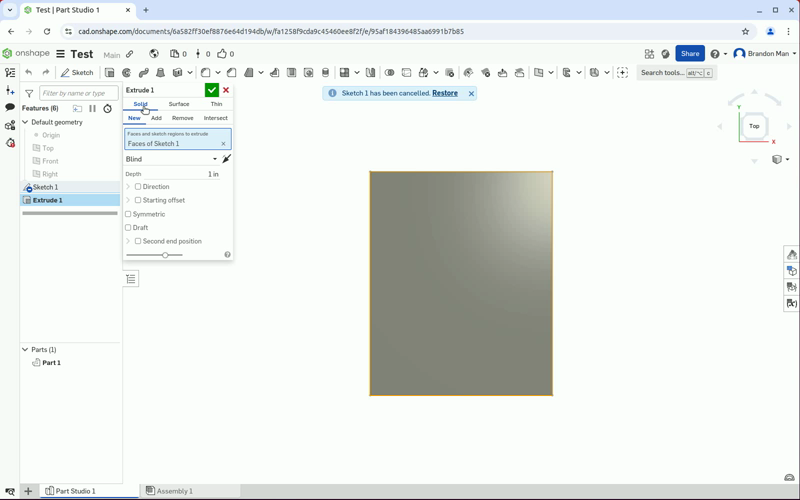
click(143, 106)
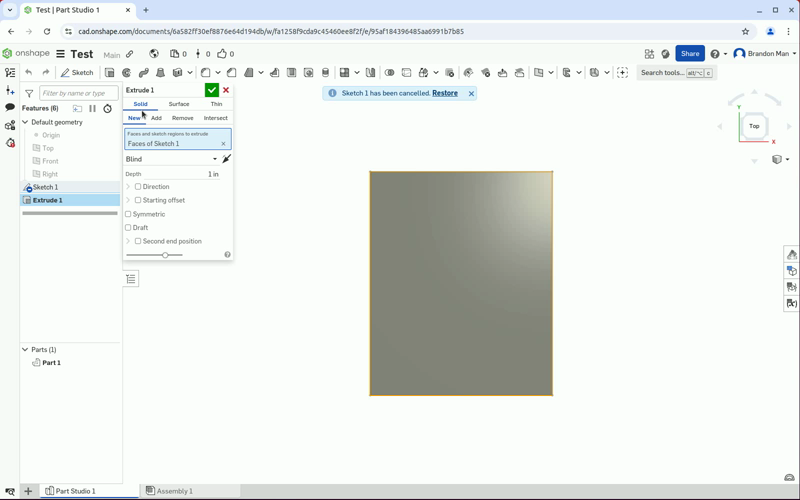
mouse_move(137, 120)
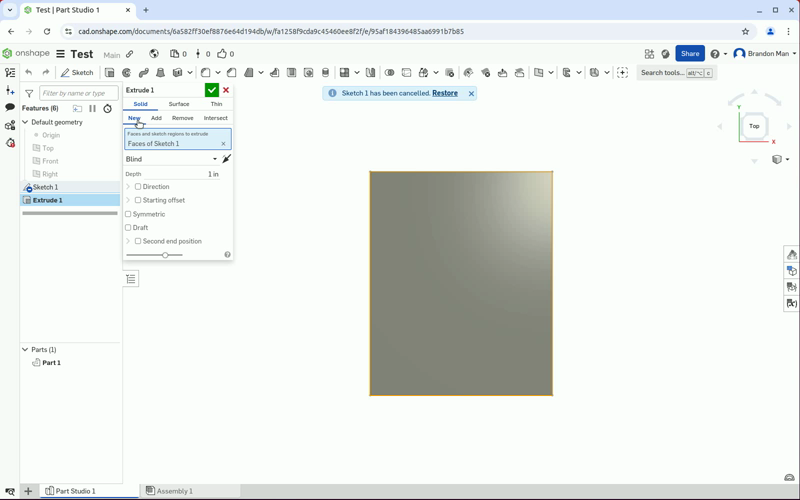
click(137, 120)
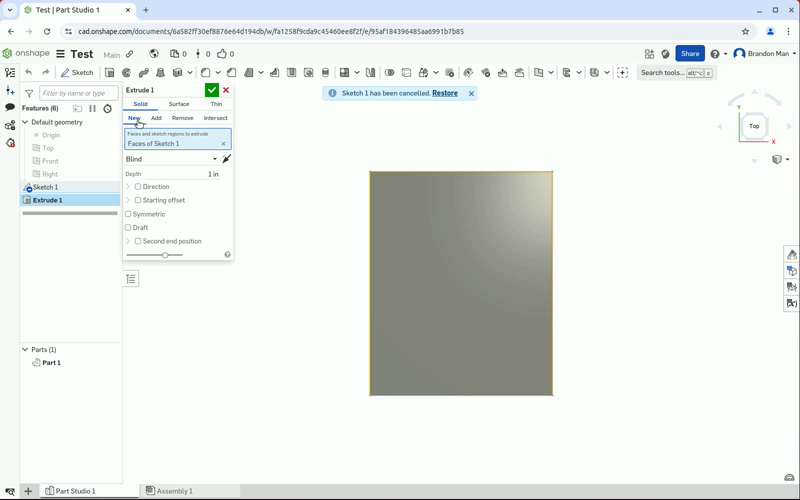
key(tab, 4)
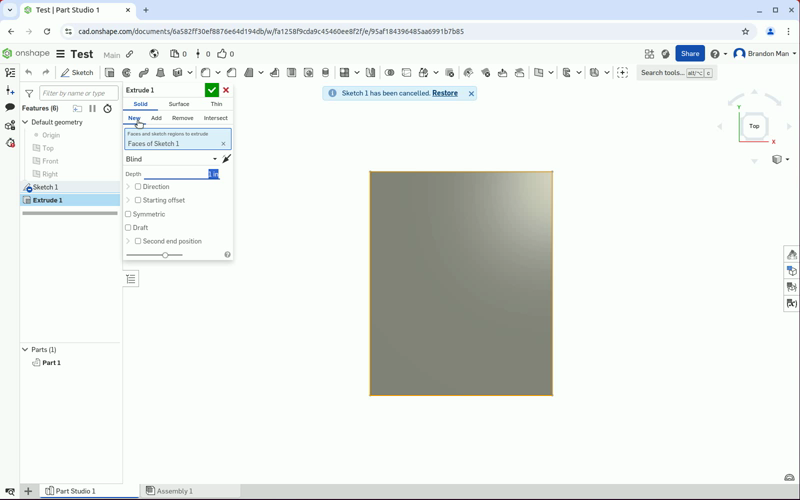
text(10.11)
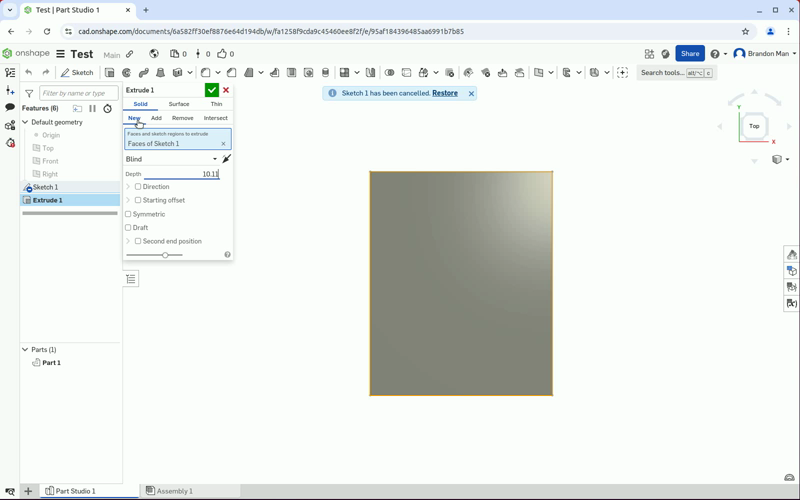
key(enter)
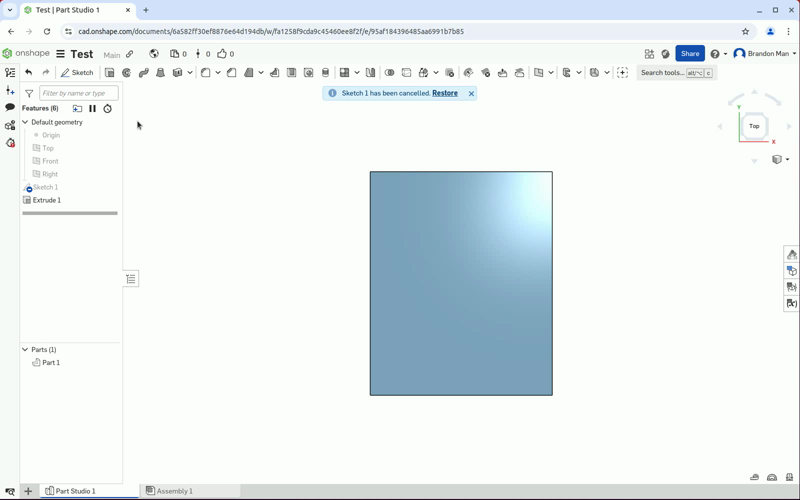
key(shift+h)
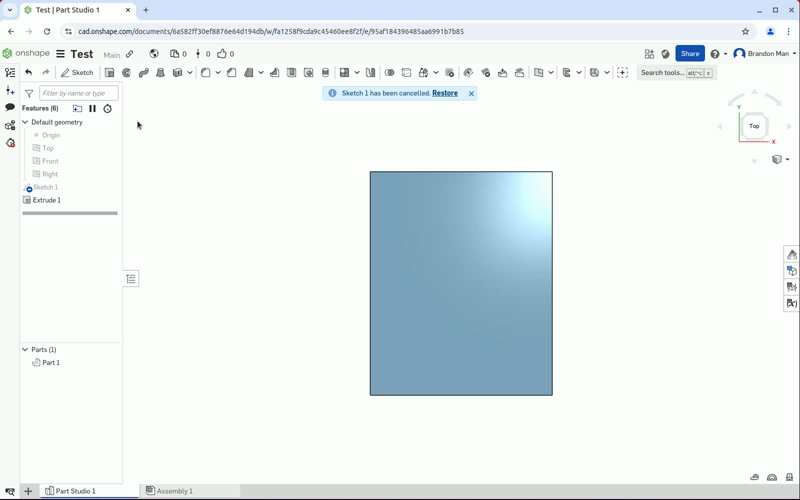
key(shift+h)
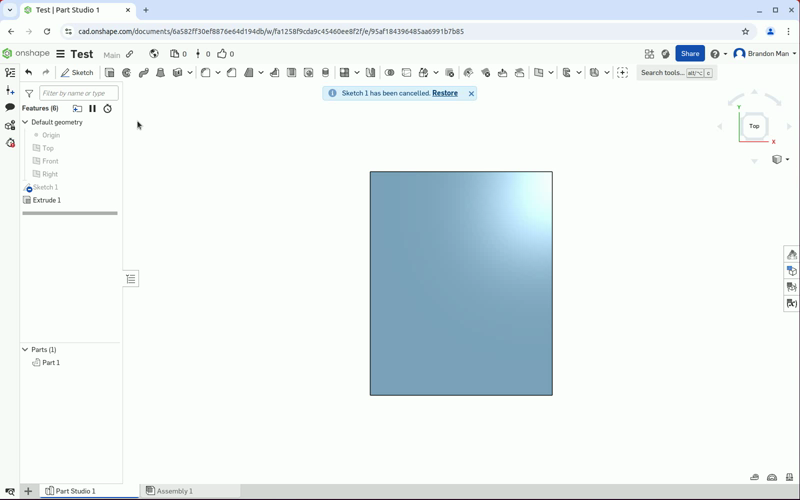
mouse_move(73, 189)
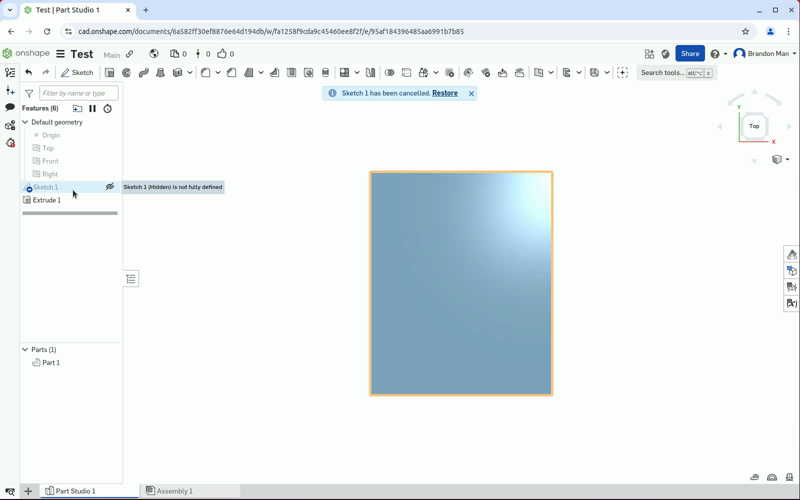
click(73, 189)
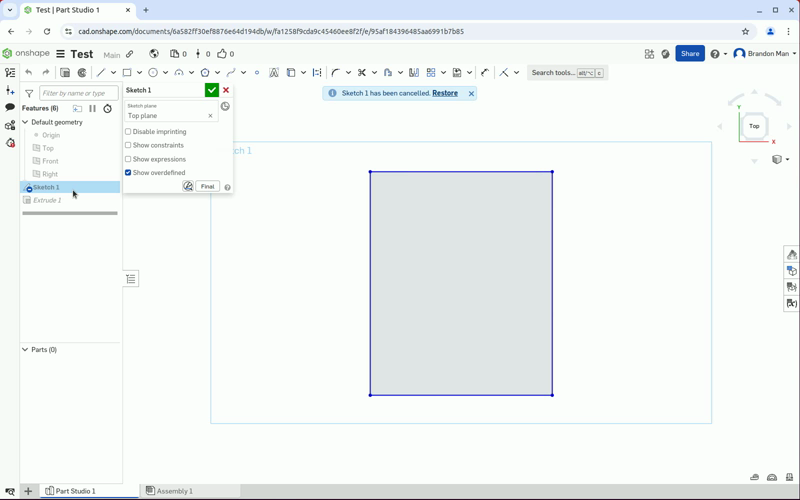
mouse_move(229, 92)
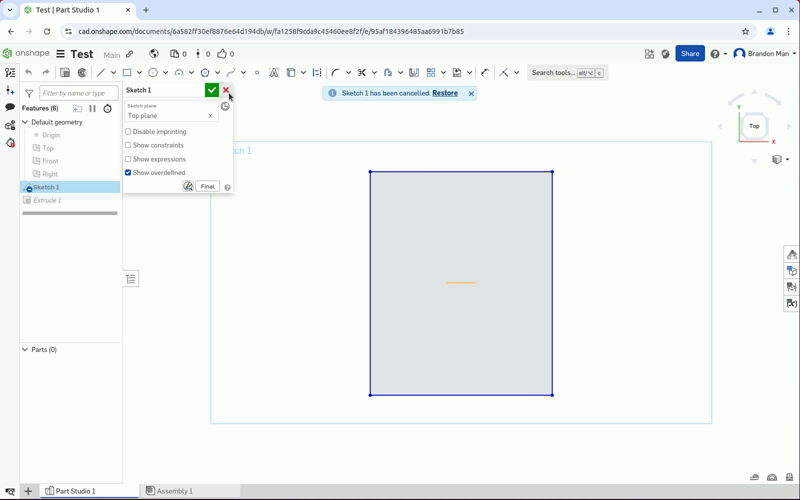
click(229, 92)
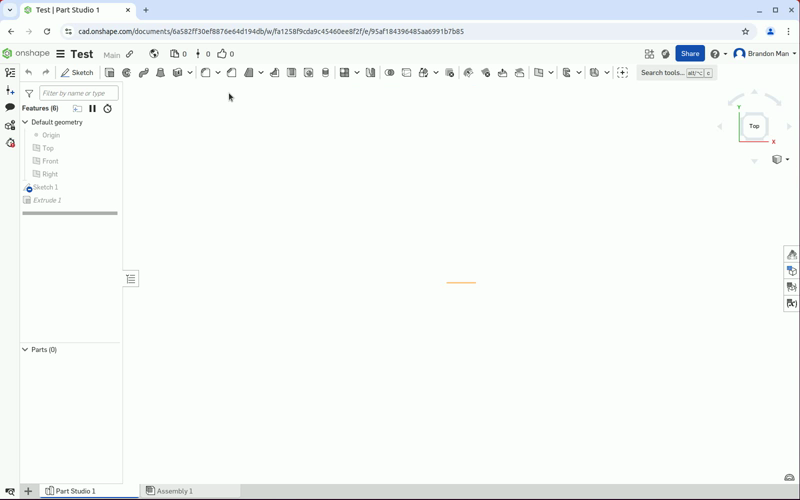
mouse_move(541, 75)
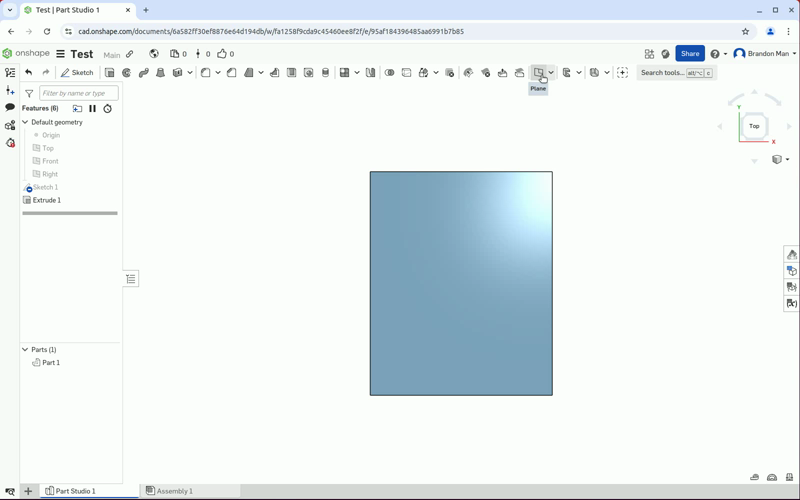
click(541, 75)
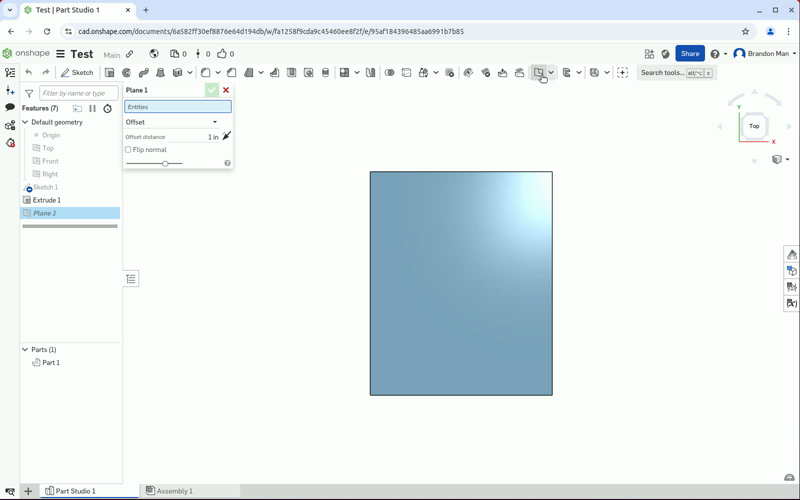
mouse_move(73, 150)
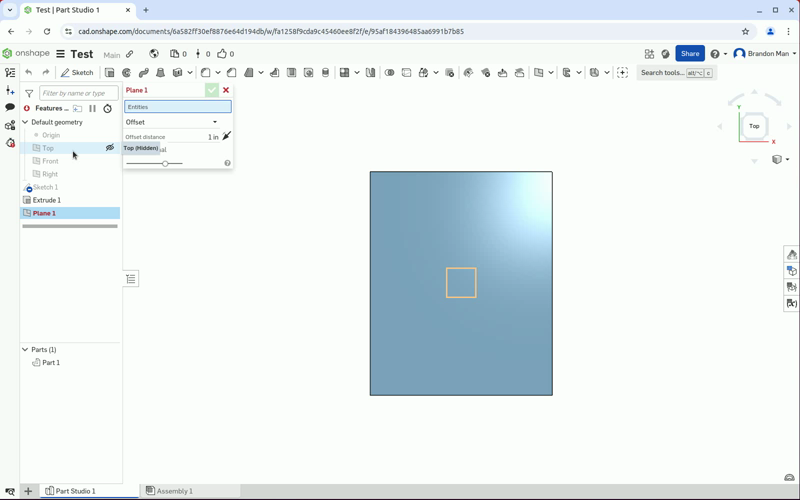
click(73, 150)
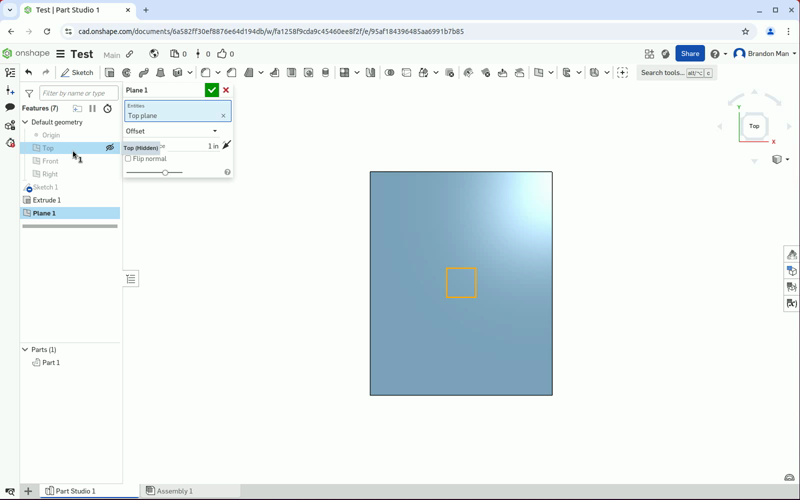
key(tab, 2)
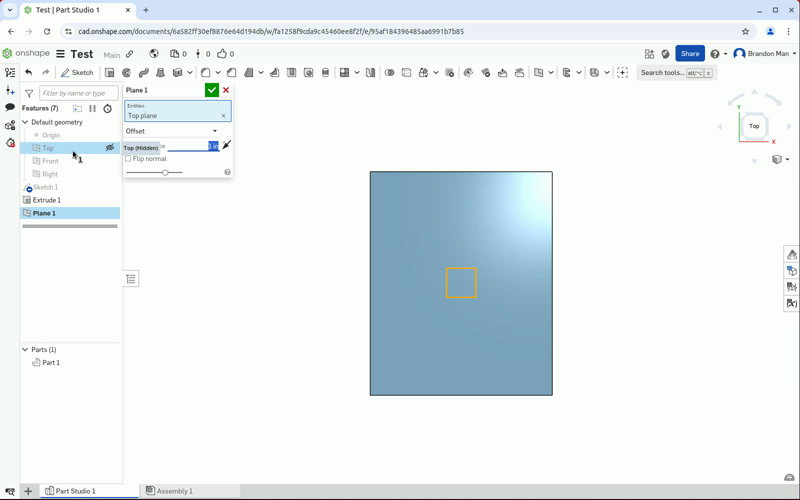
text(10.106)
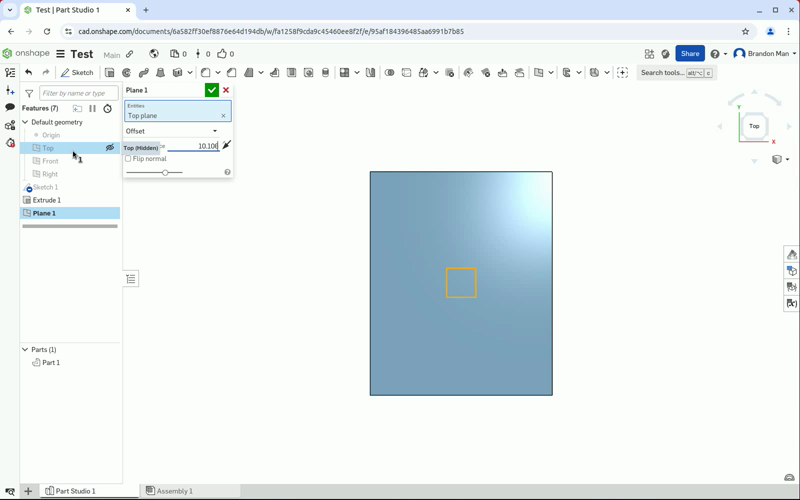
key(enter, 2)
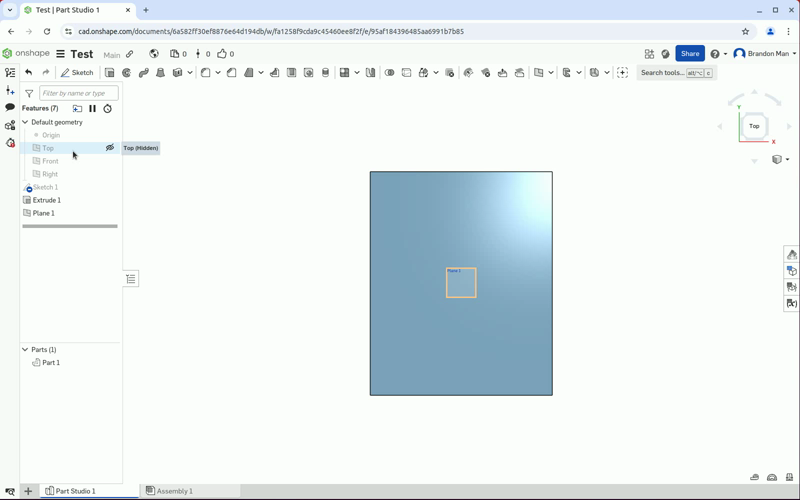
key(shift+s)
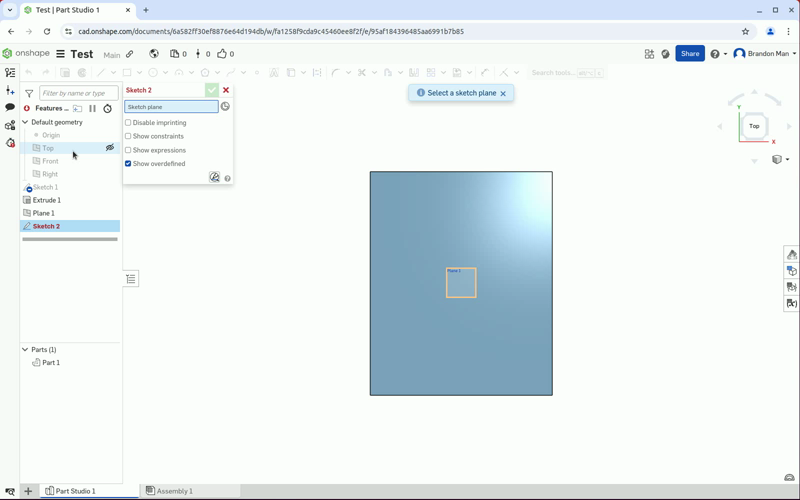
mouse_move(73, 215)
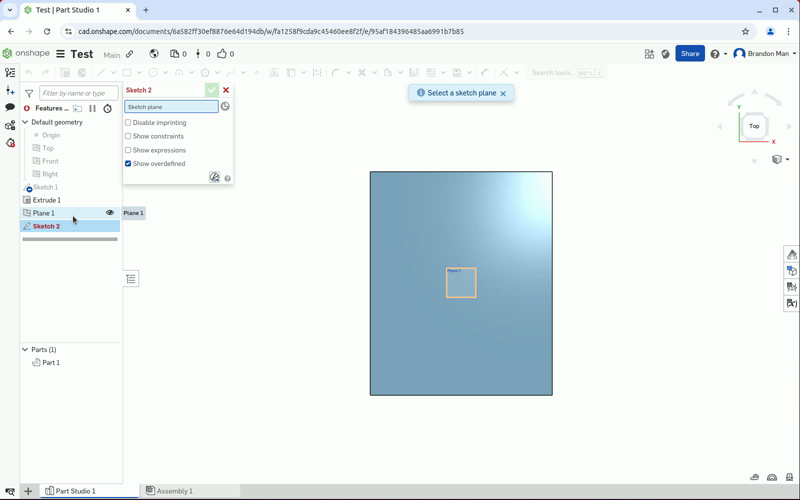
click(73, 215)
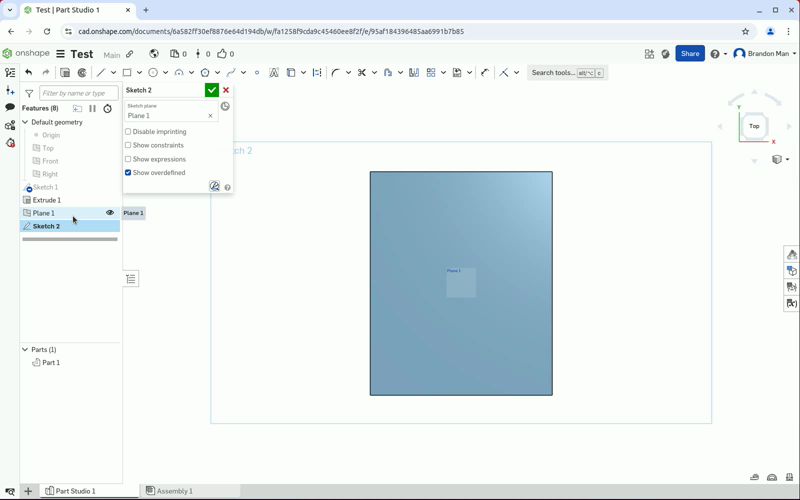
mouse_move(73, 352)
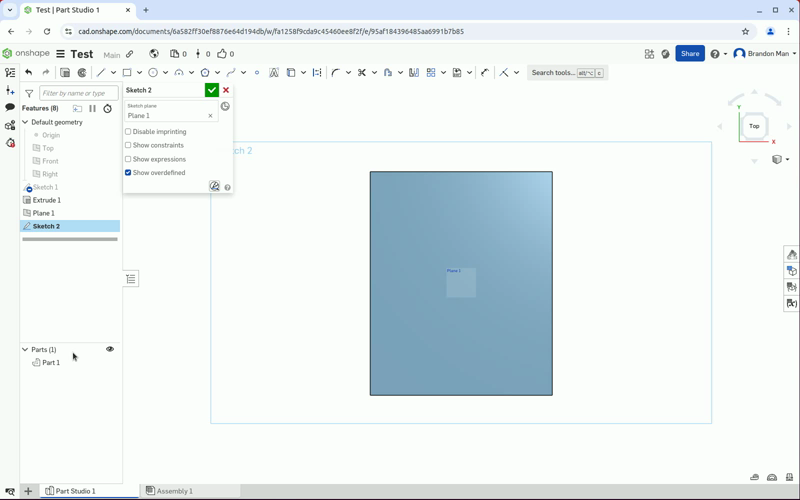
key(y)
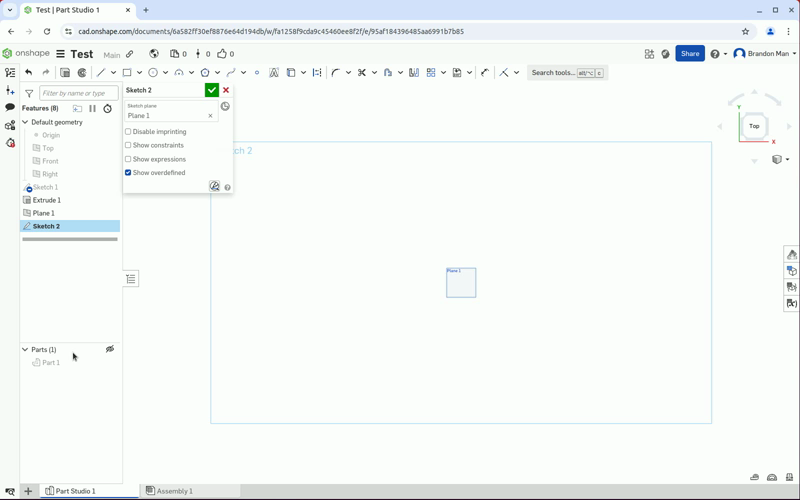
key(c)
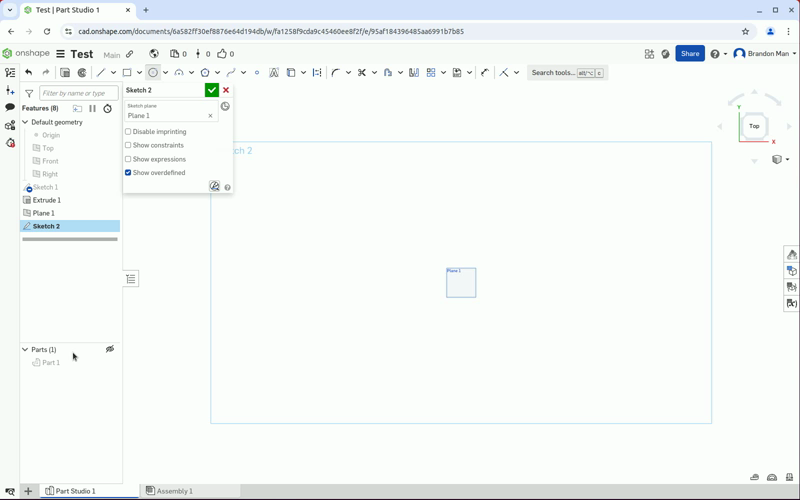
key_down(shift)
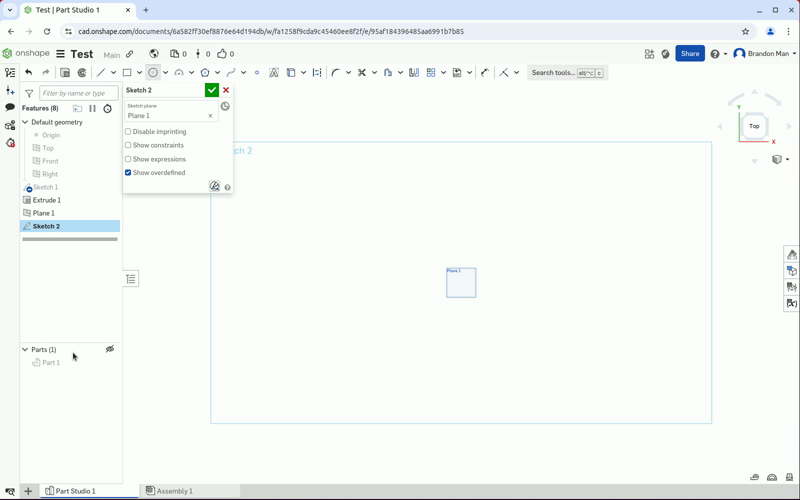
mouse_move(460, 282)
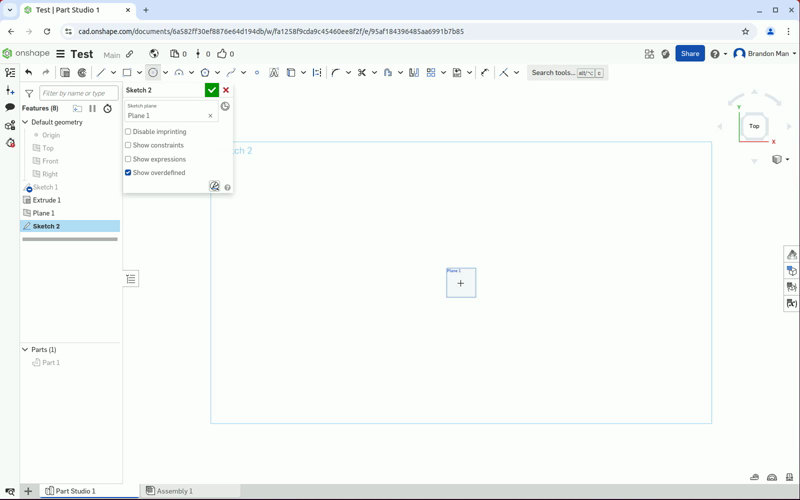
click(460, 282)
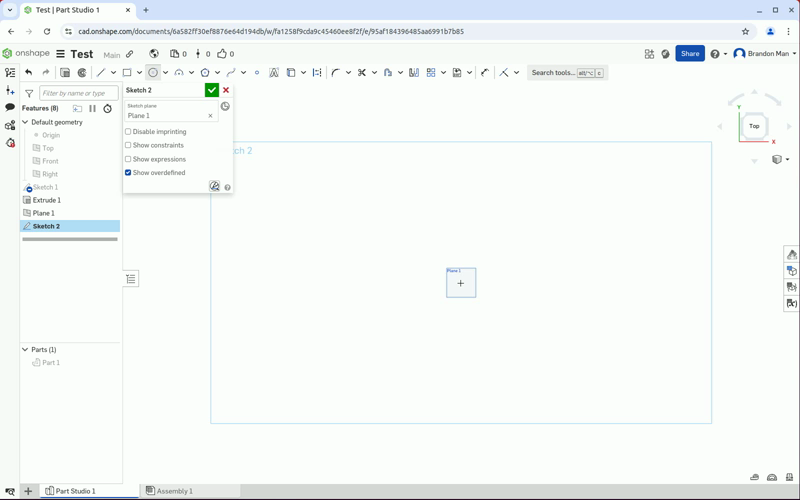
key_up(shift)
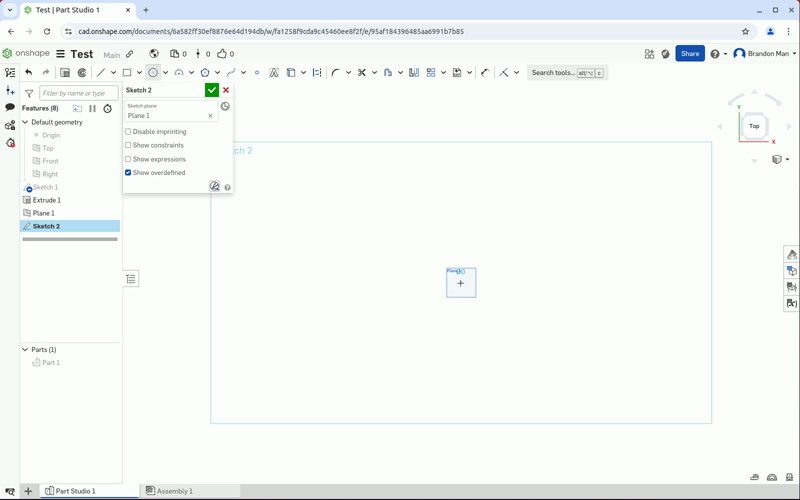
mouse_move(494, 282)
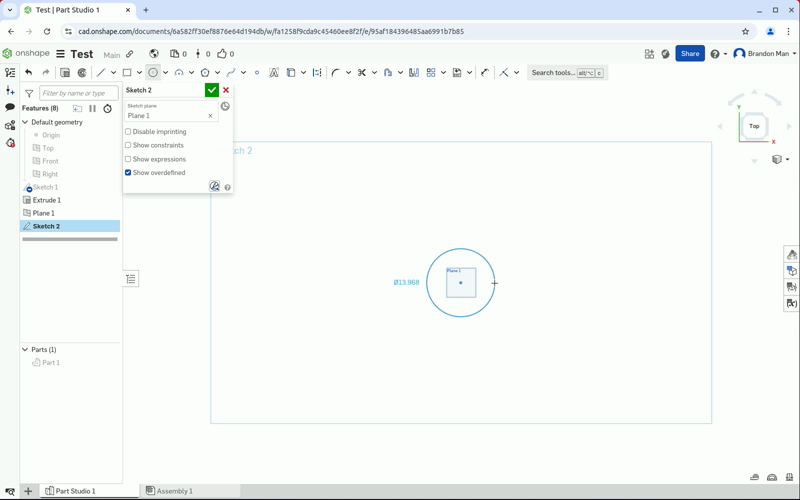
click(494, 282)
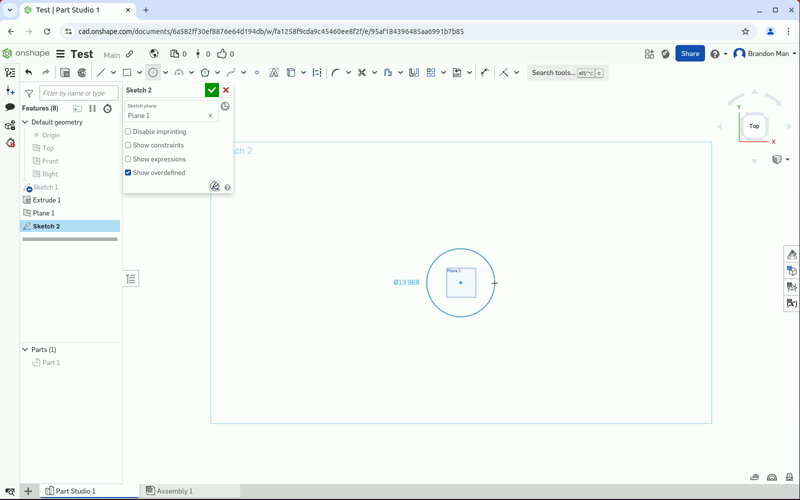
key(esc)
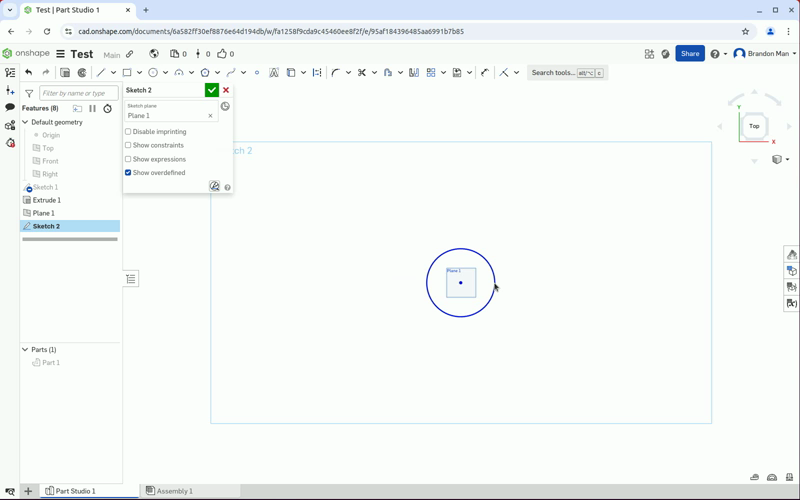
mouse_move(445, 300)
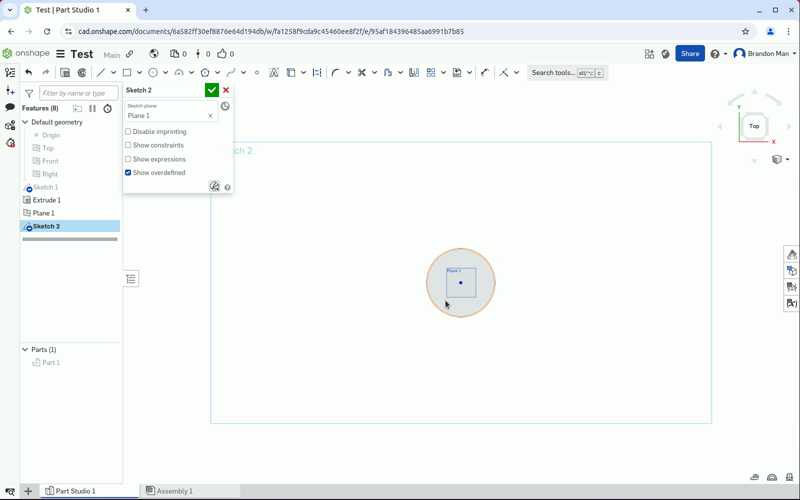
click(445, 300)
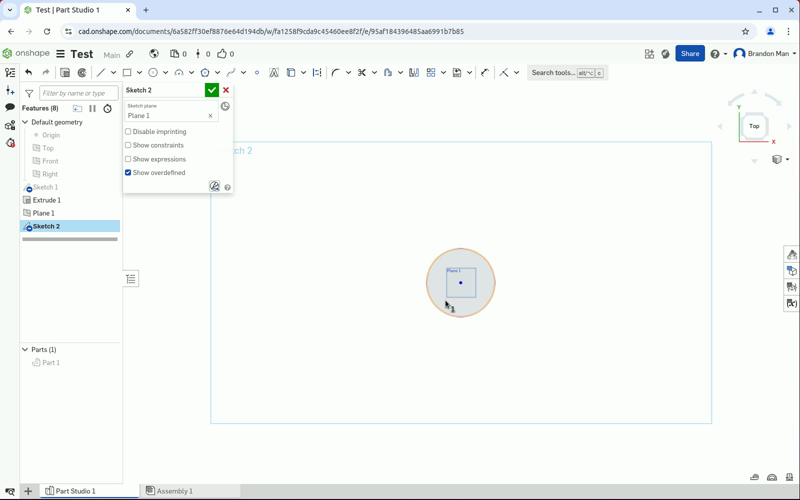
mouse_move(73, 352)
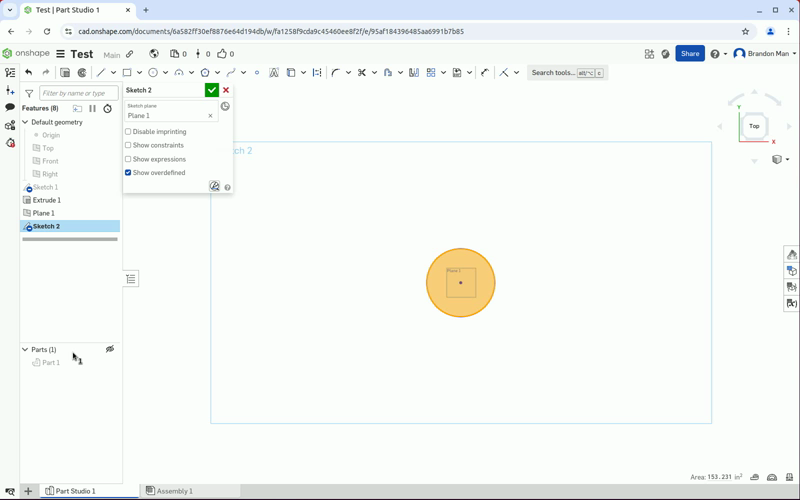
key(shift+y)
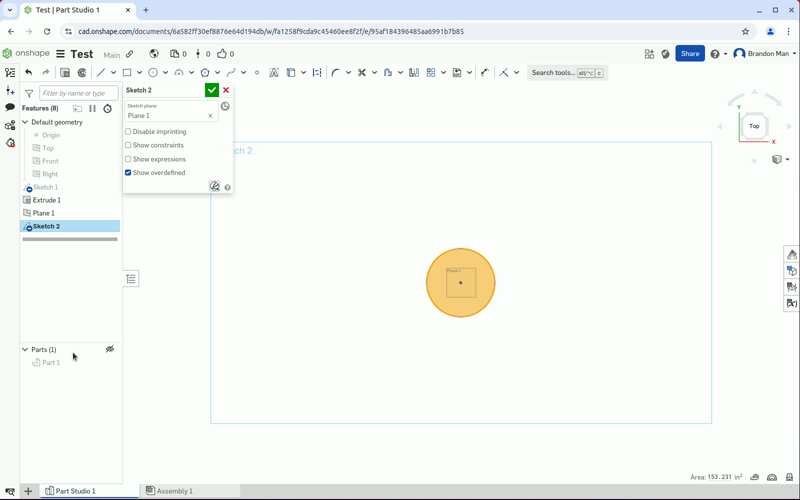
key(shift+e)
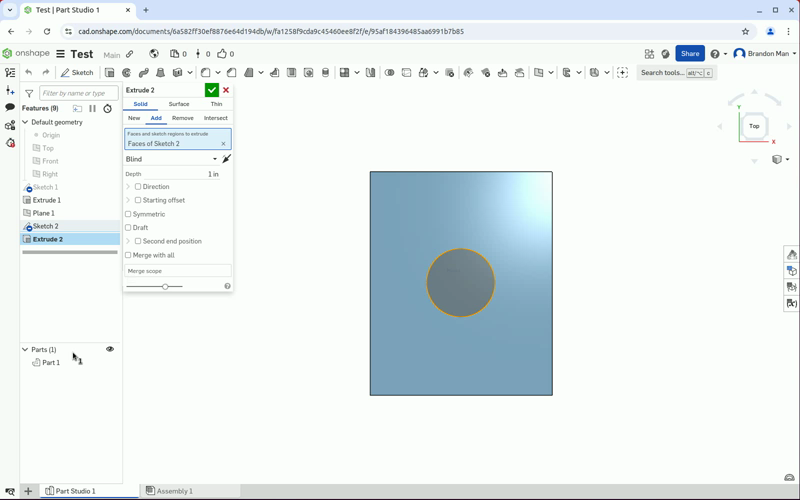
mouse_move(143, 106)
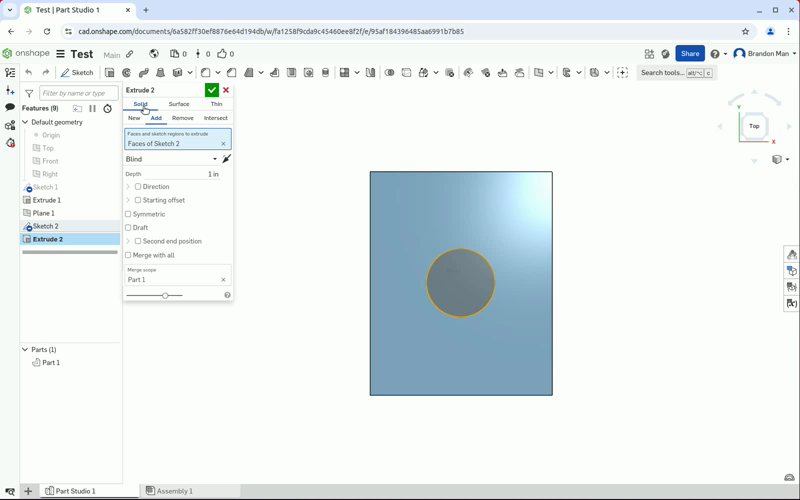
click(143, 106)
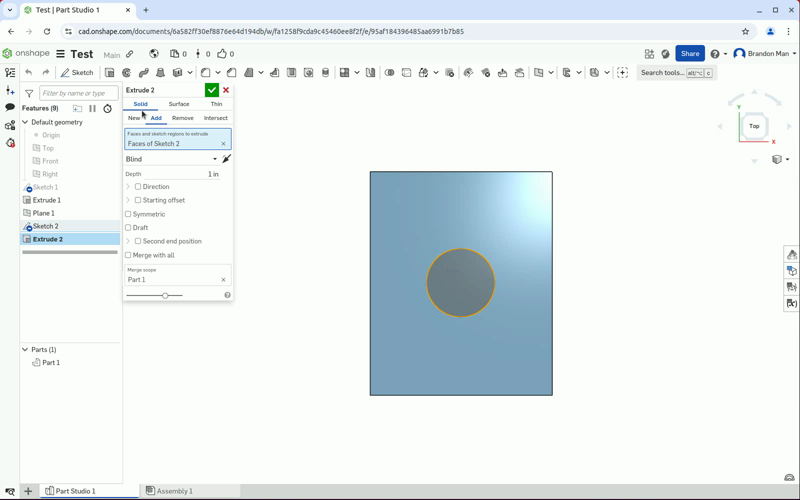
mouse_move(137, 120)
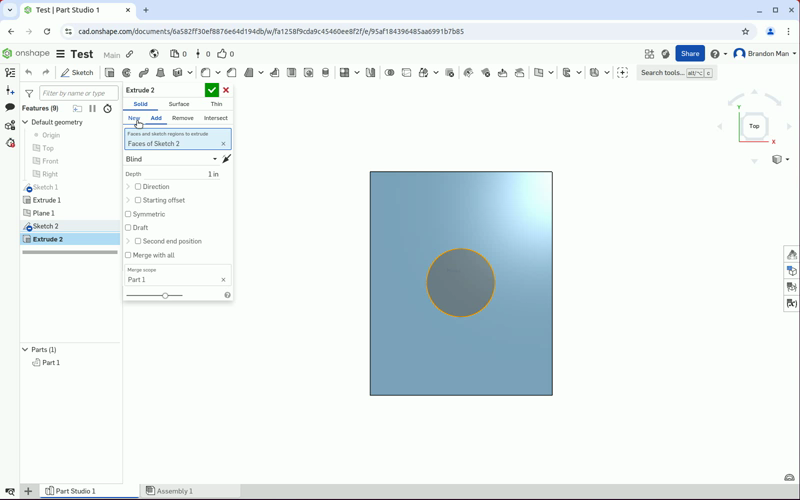
click(137, 120)
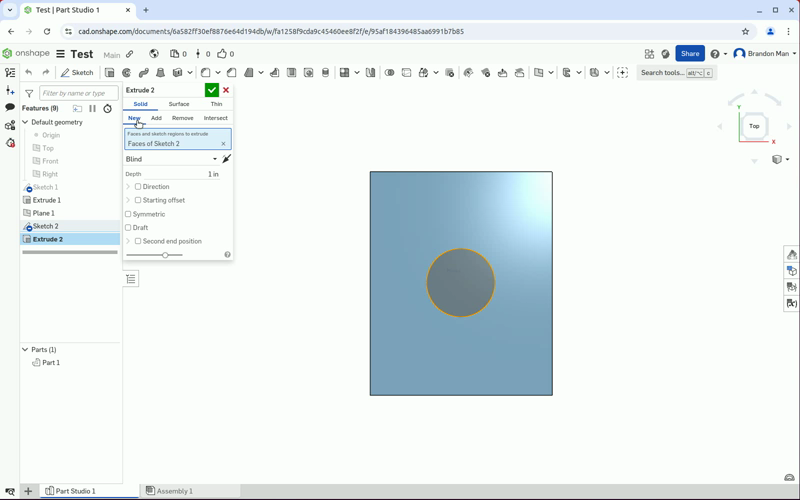
key(tab, 4)
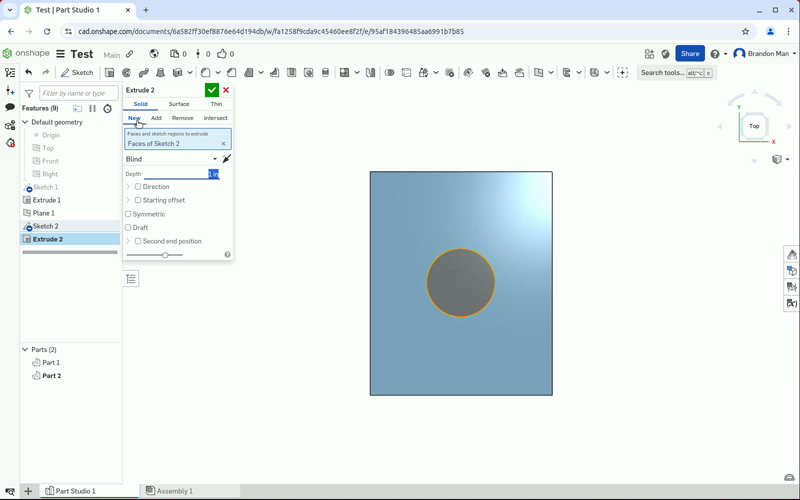
text(9.628)
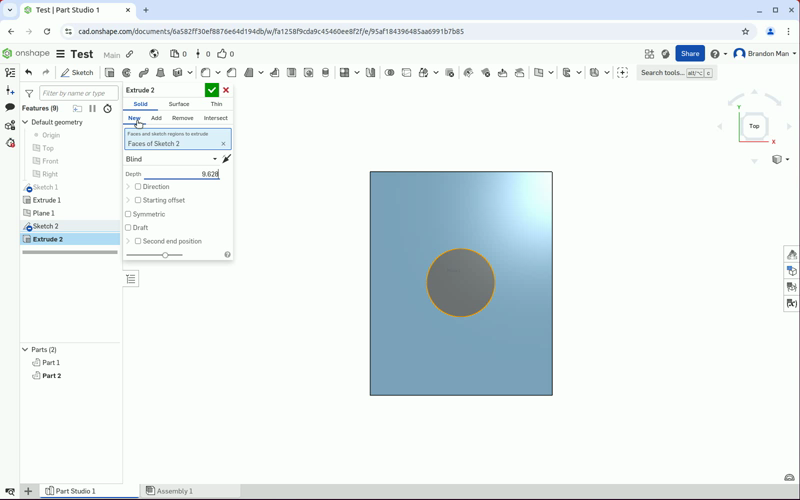
key(enter)
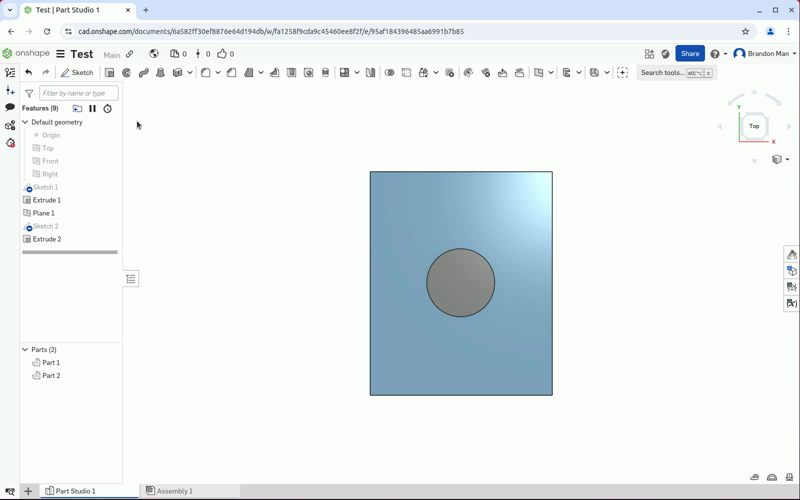
key(shift+h)
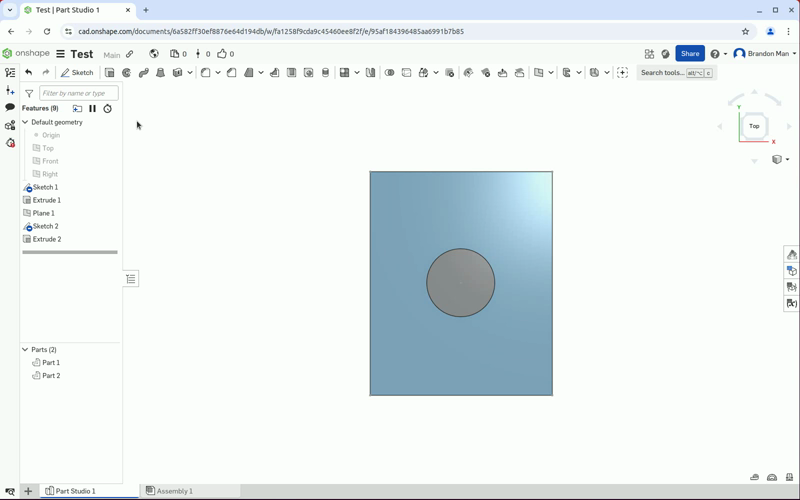
key(shift+h)
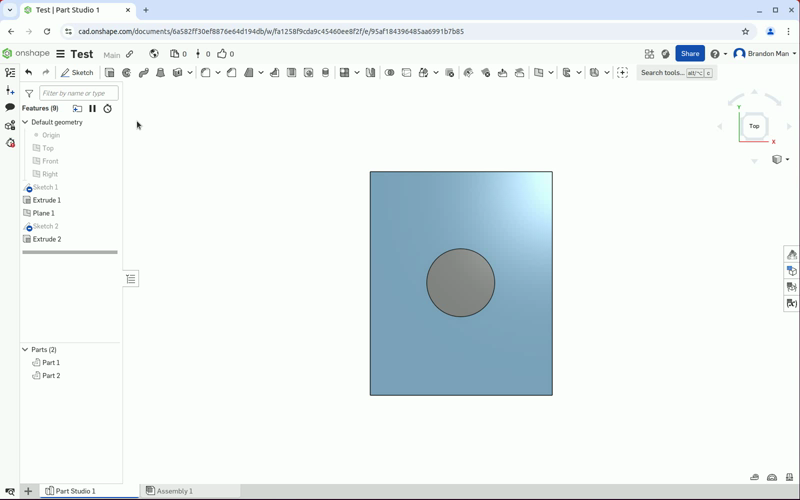
mouse_move(73, 189)
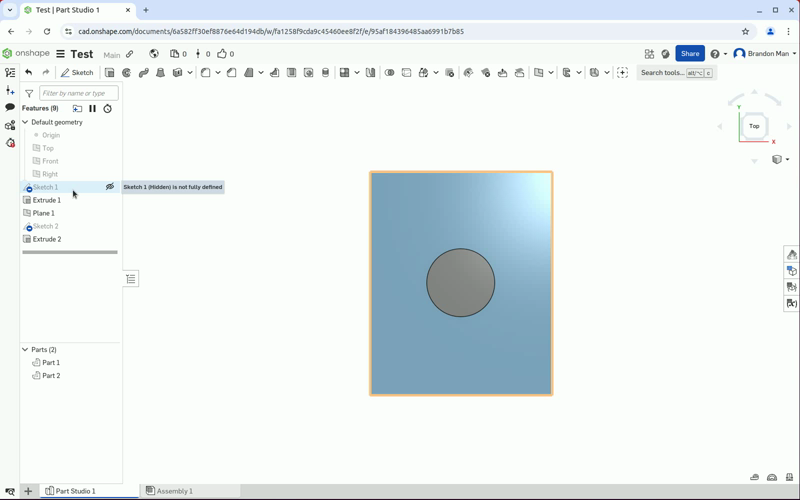
click(73, 189)
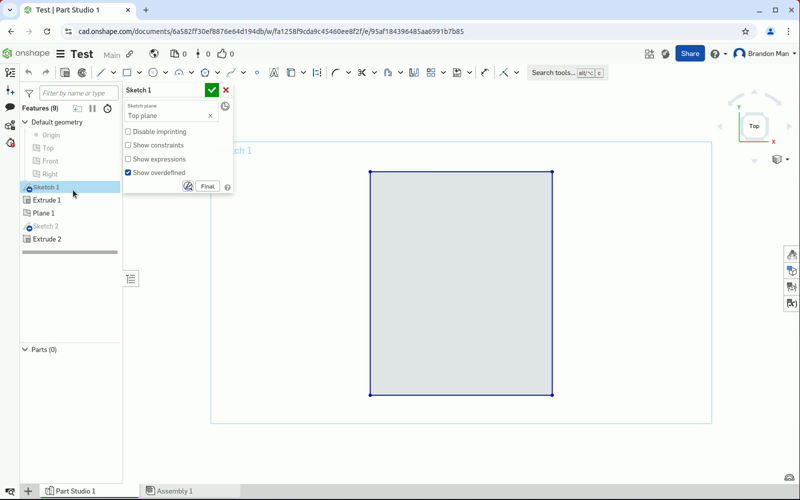
mouse_move(229, 92)
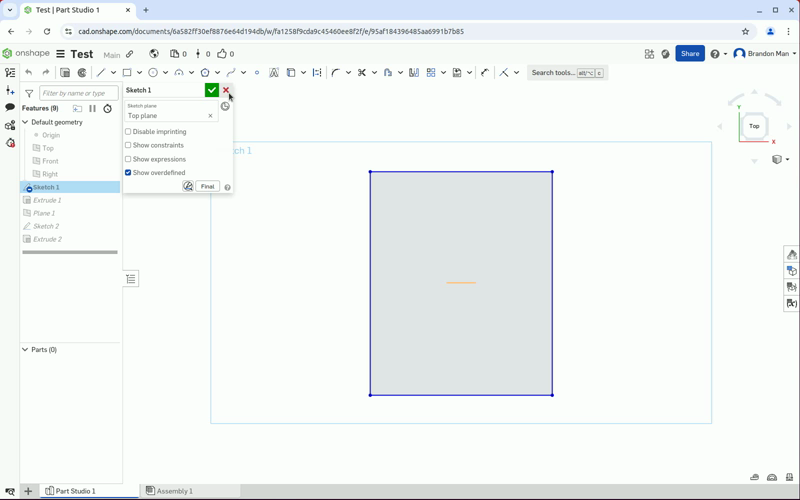
click(229, 92)
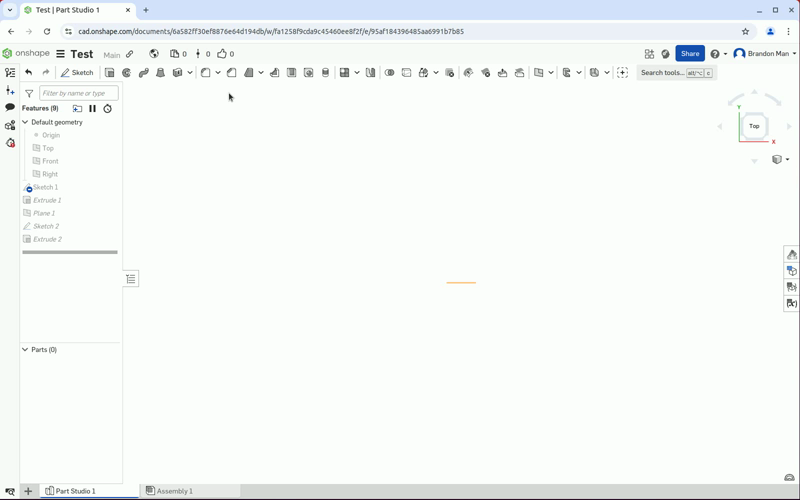
mouse_move(73, 352)
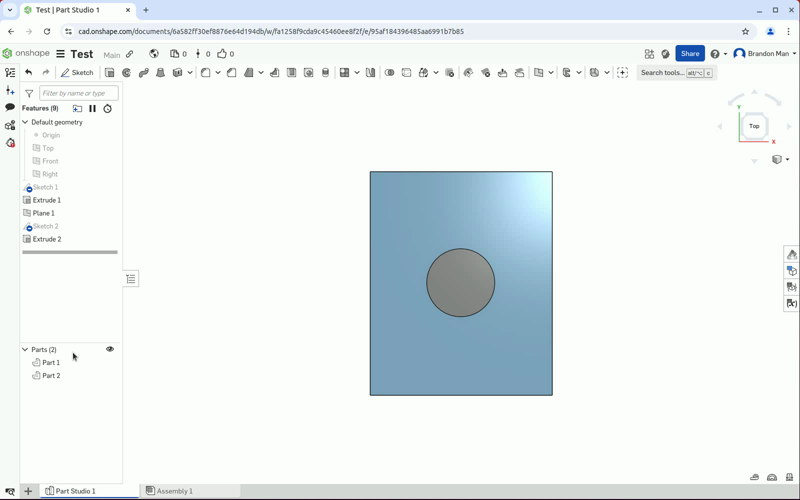
key(y)
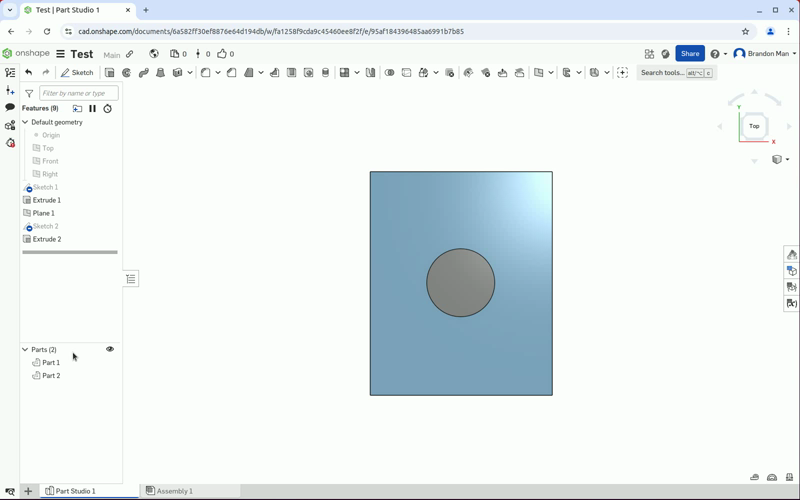
key(shift+p)
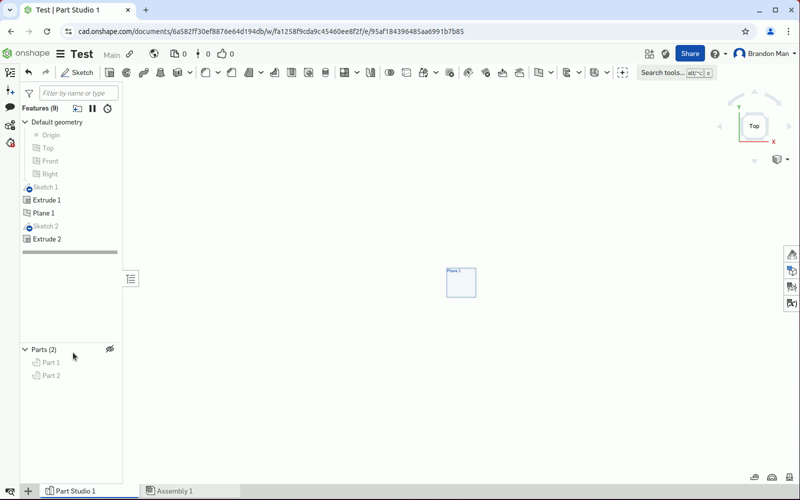
key(space)
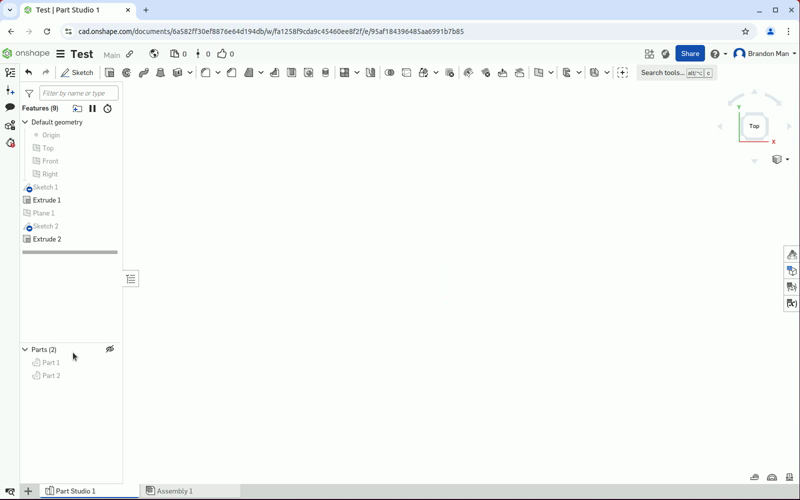
key_down(shift)
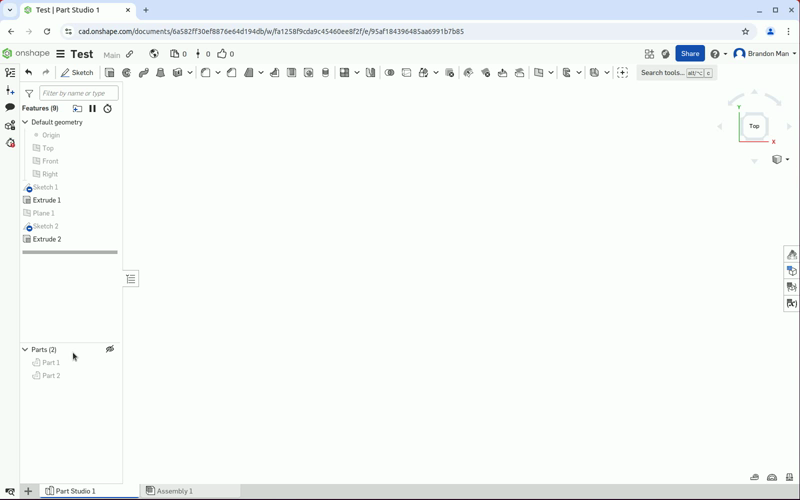
key(up)
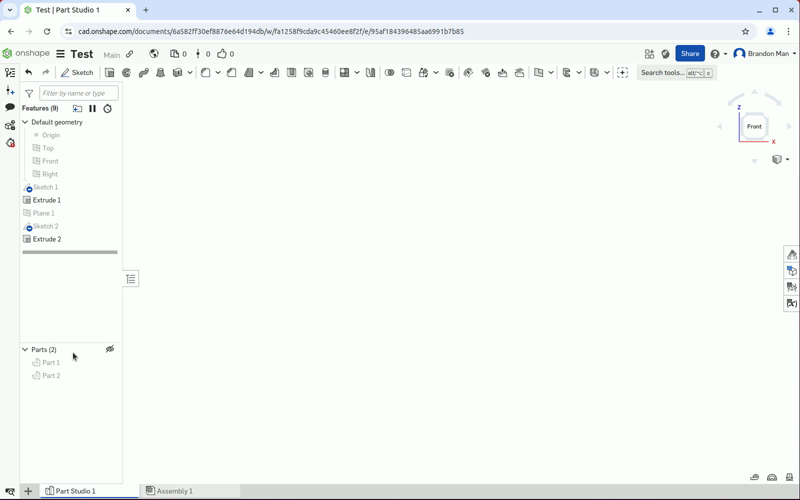
key_up(shift)
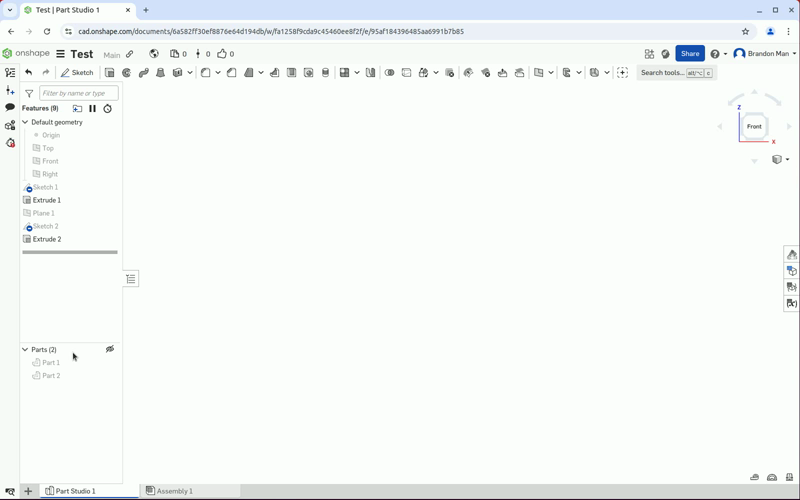
mouse_move(73, 352)
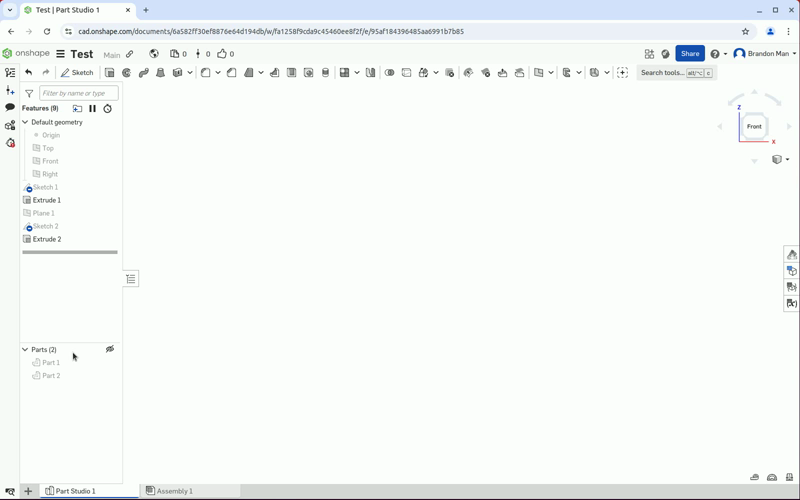
key(shift+y)
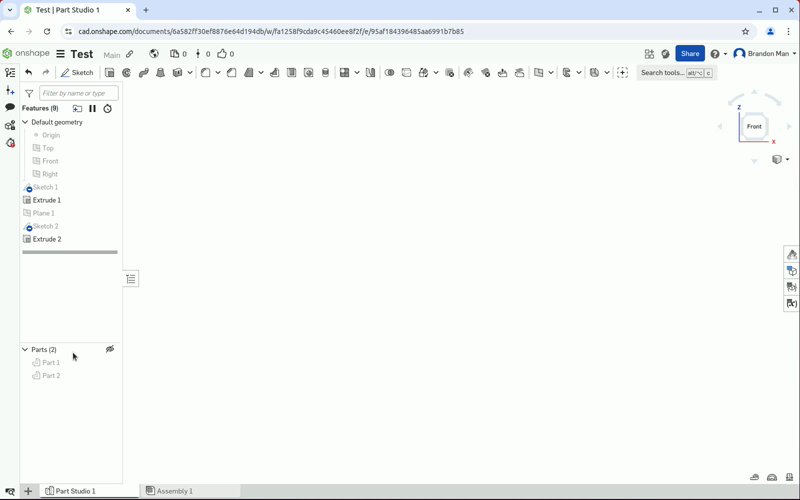
key(shift+s)
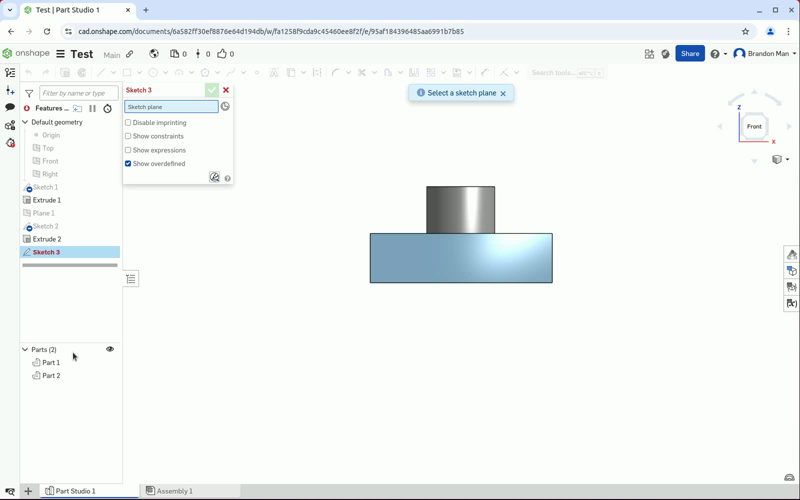
mouse_move(73, 163)
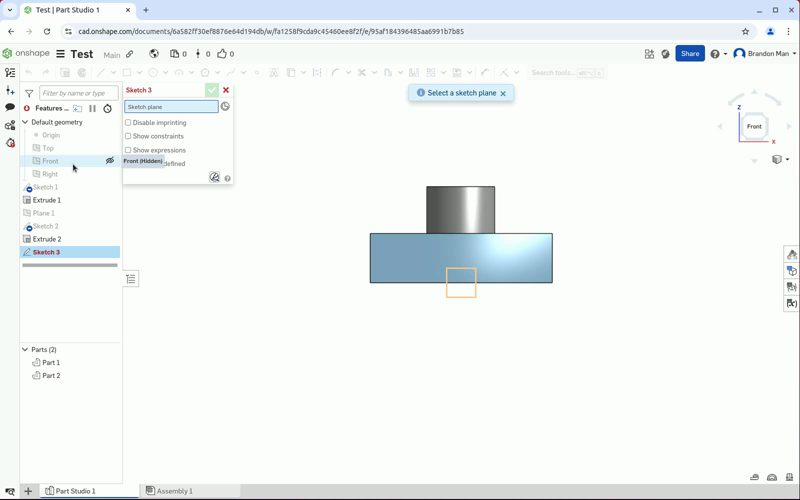
click(73, 163)
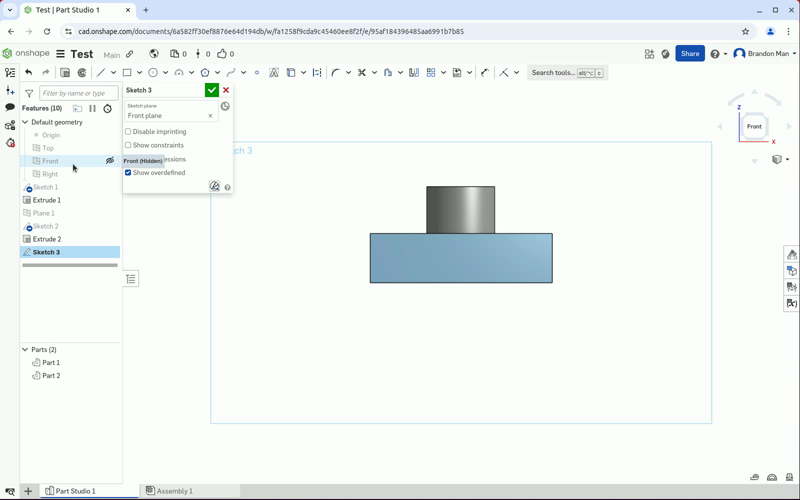
mouse_move(73, 352)
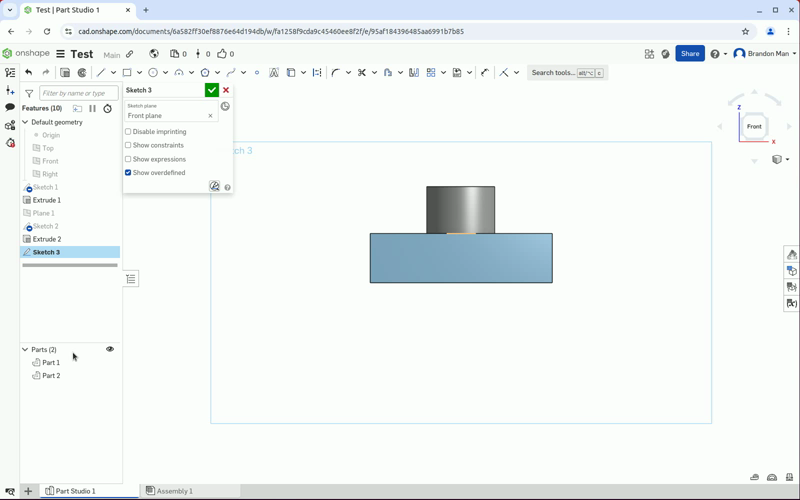
key(y)
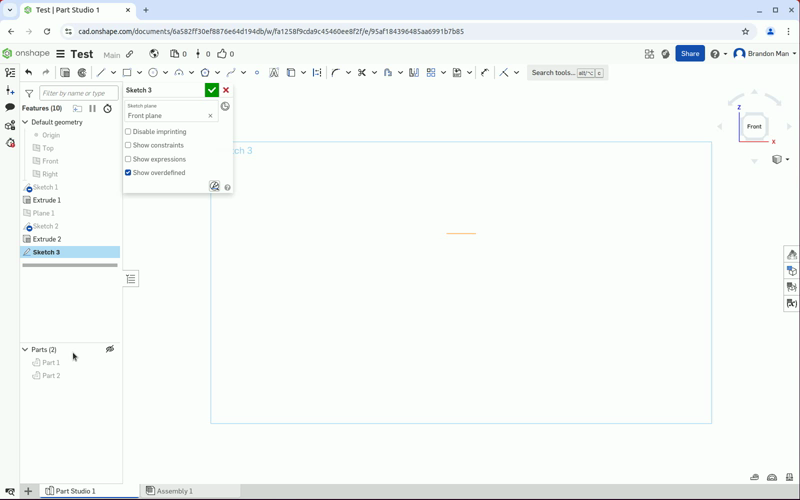
key(l)
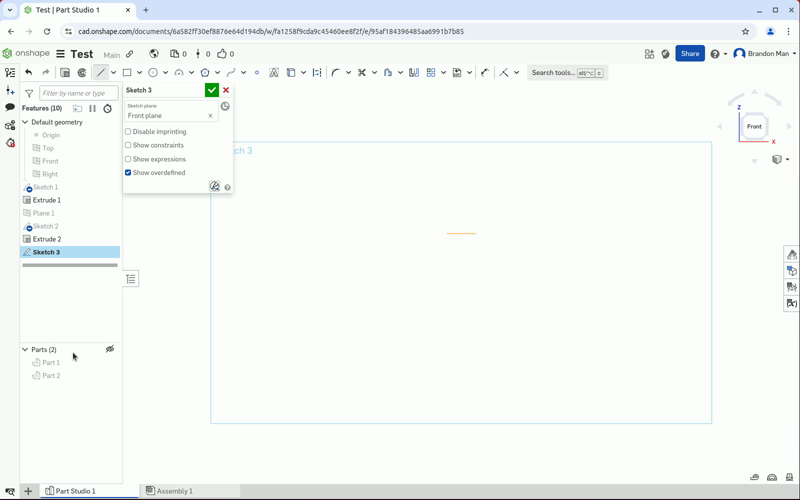
key_down(shift)
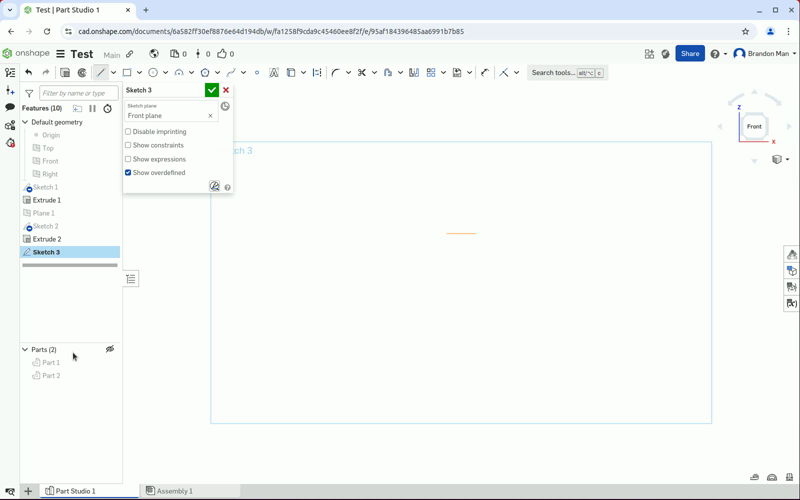
mouse_move(427, 185)
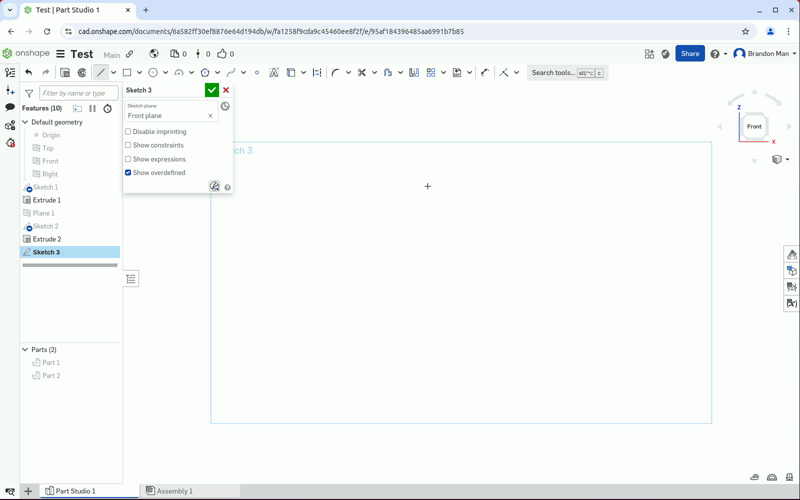
click(427, 185)
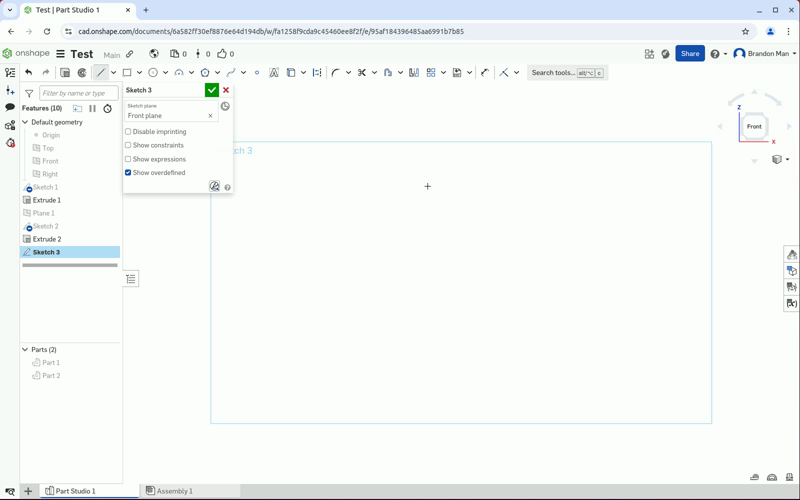
key_up(shift)
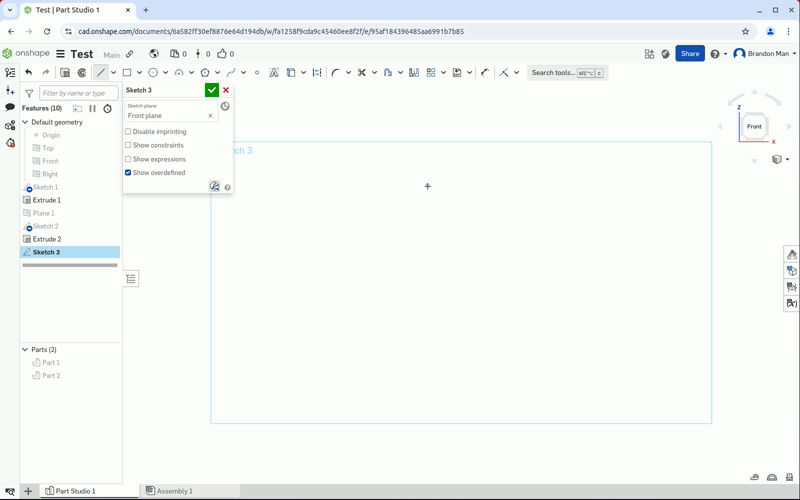
key_down(shift)
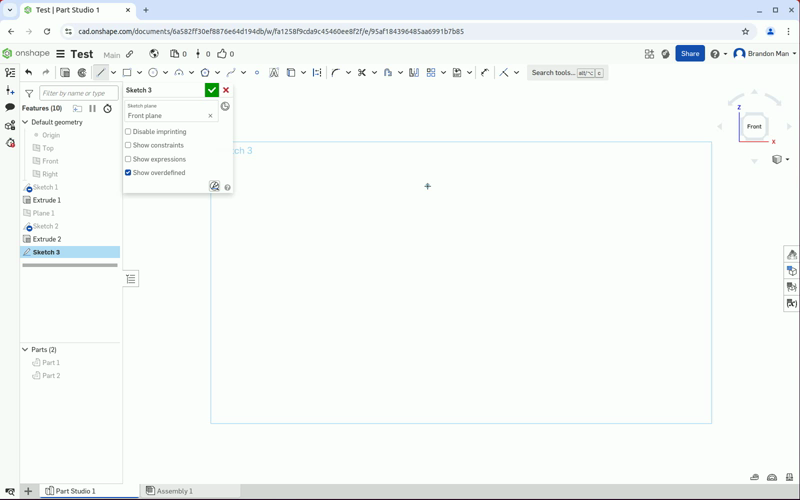
mouse_move(498, 216)
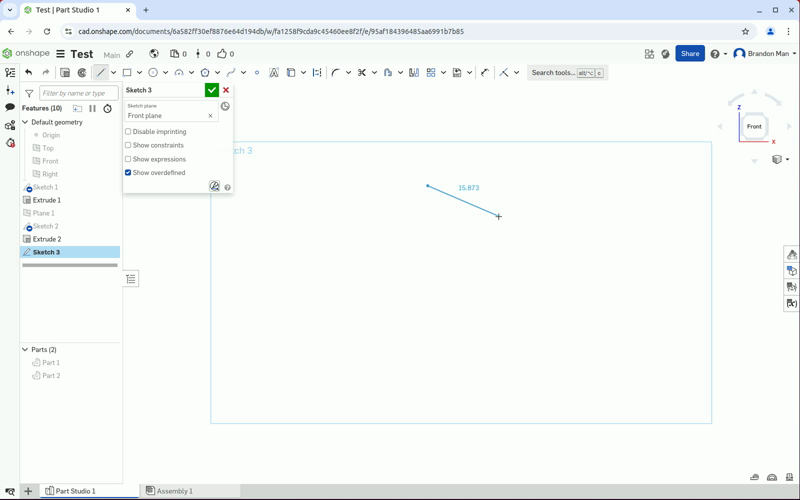
click(498, 216)
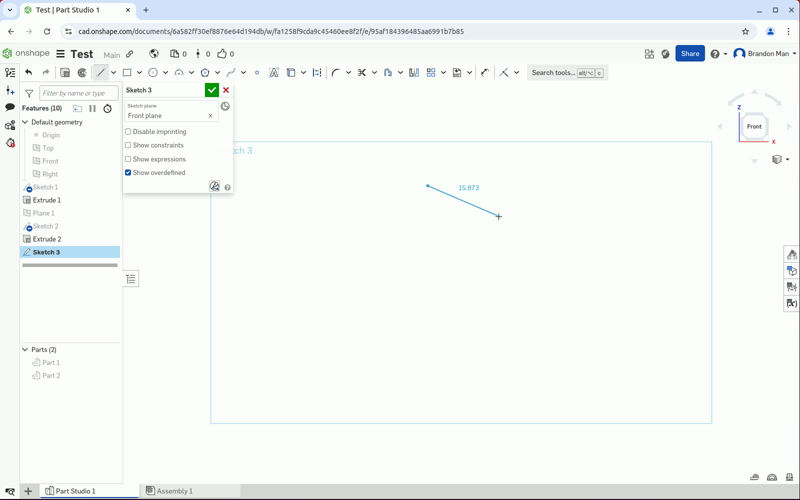
key_up(shift)
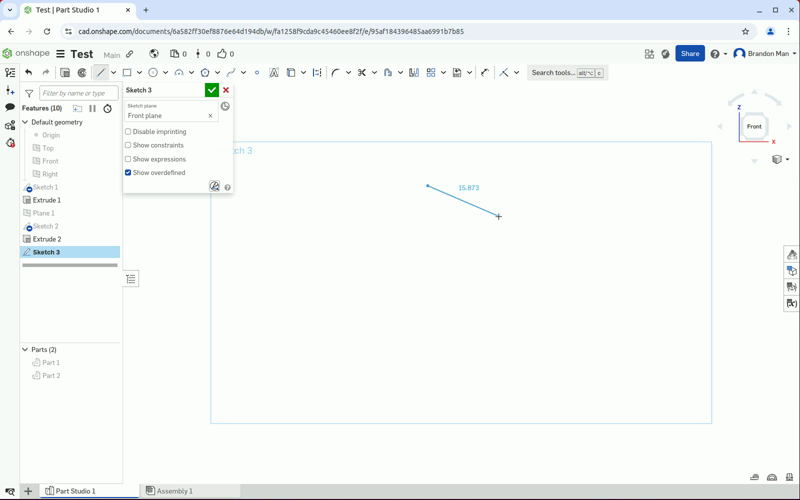
key_down(shift)
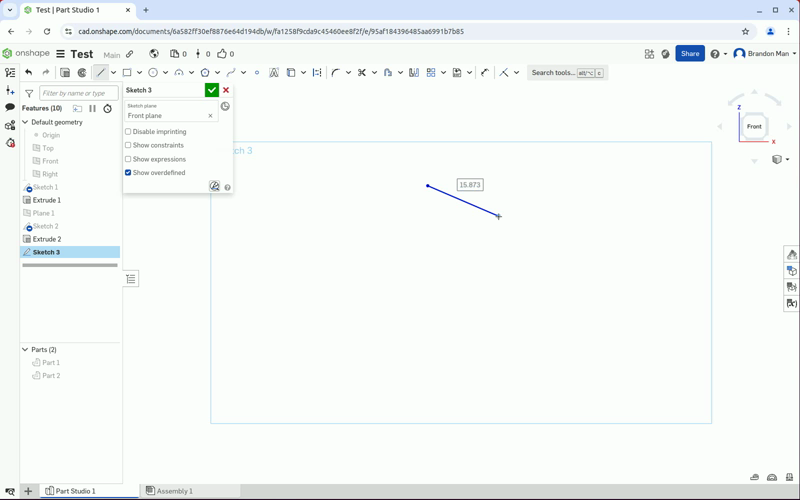
mouse_move(528, 216)
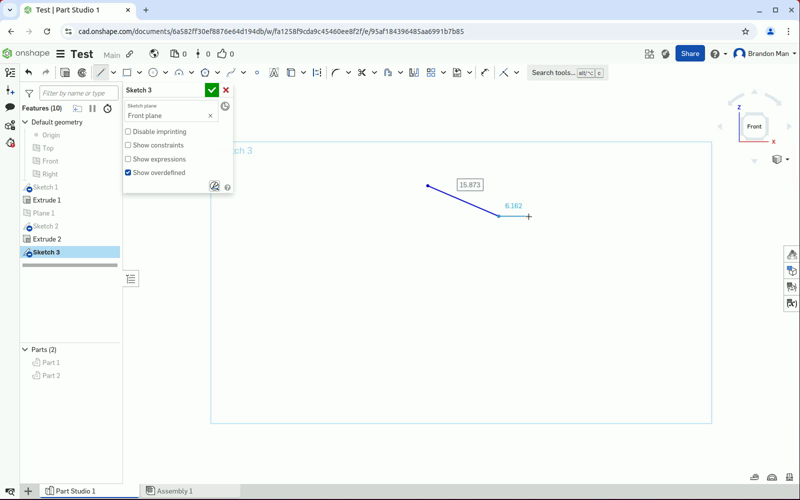
mouse_move(498, 185)
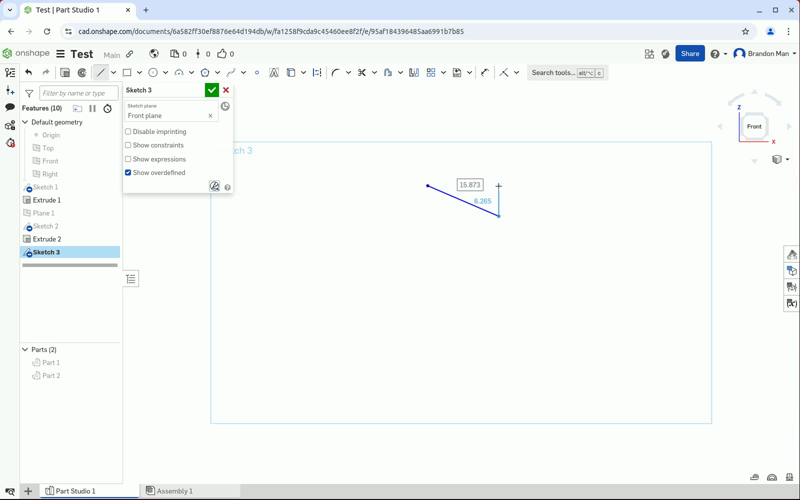
click(498, 185)
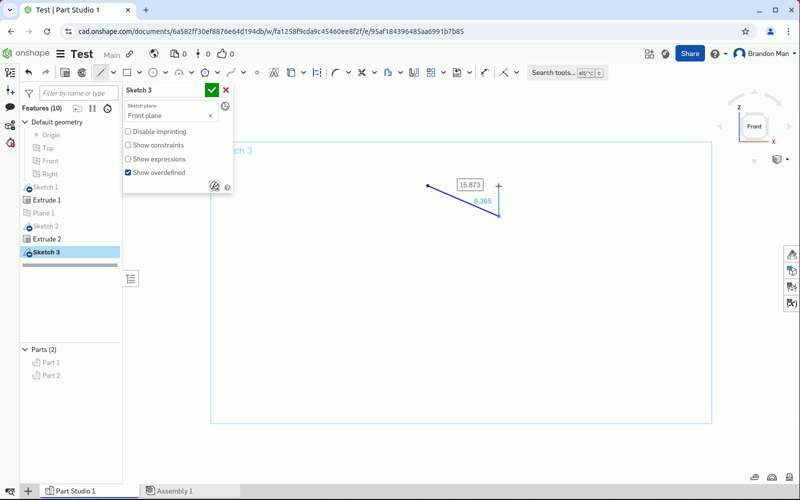
key_up(shift)
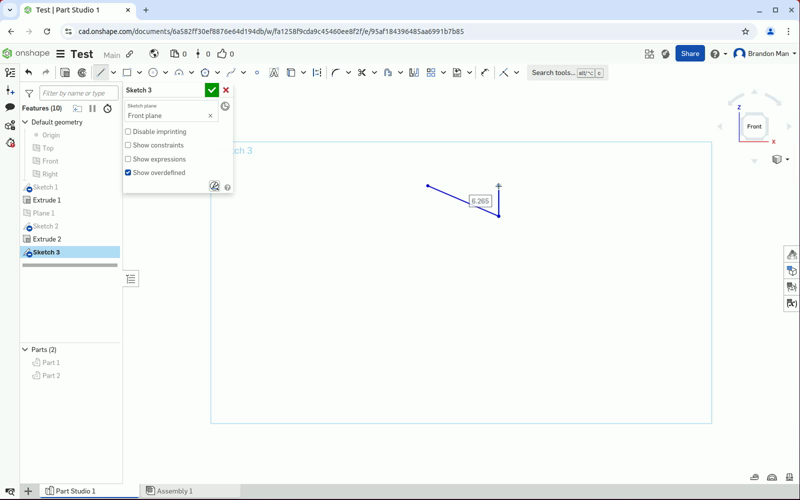
key_down(shift)
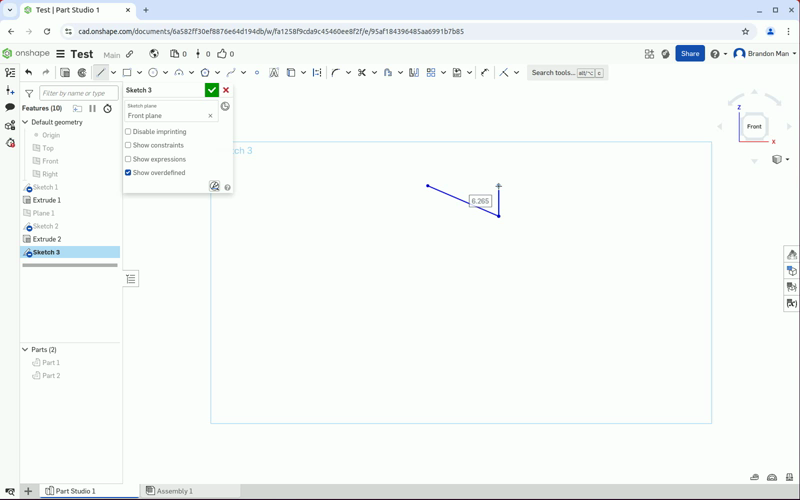
mouse_move(427, 185)
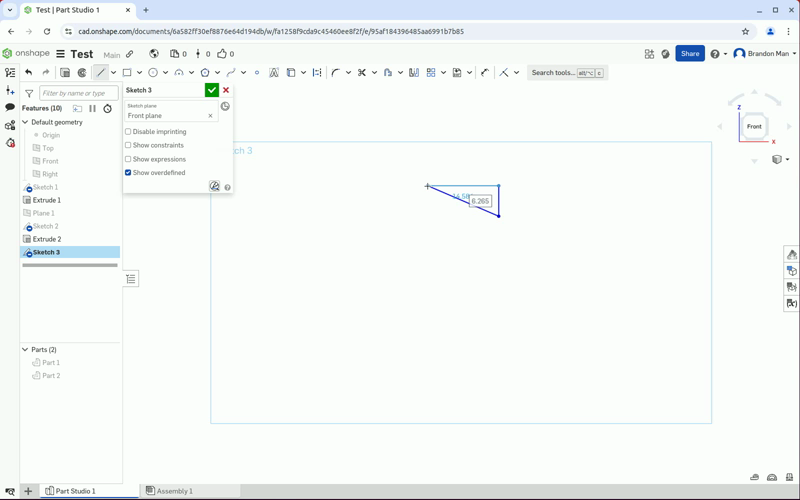
key_up(shift)
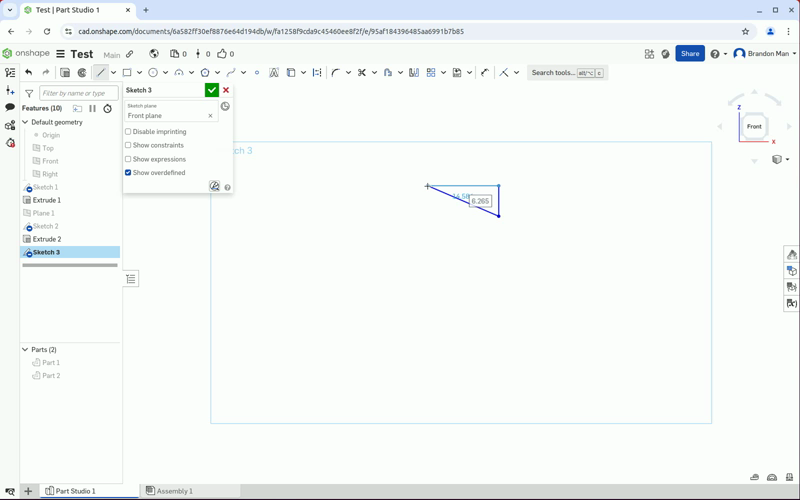
click(427, 185)
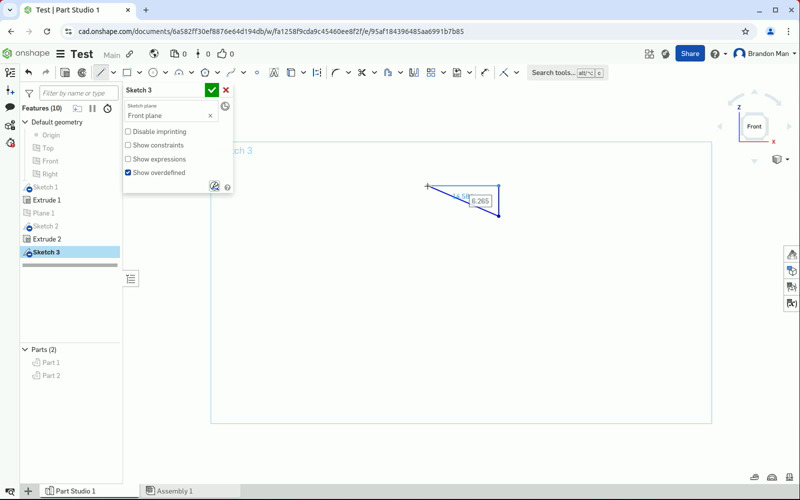
key(esc)
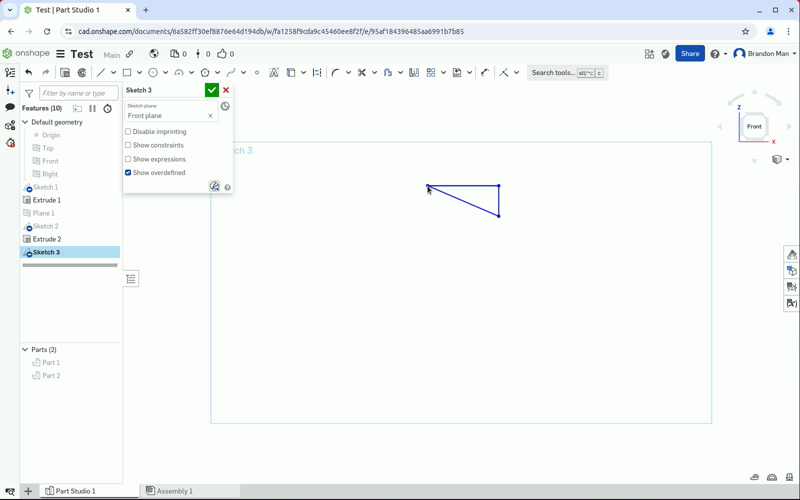
mouse_move(493, 206)
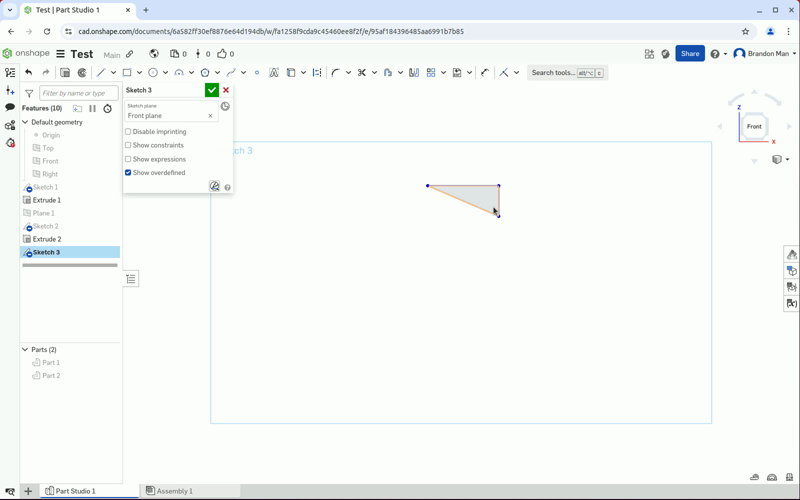
scroll(6)
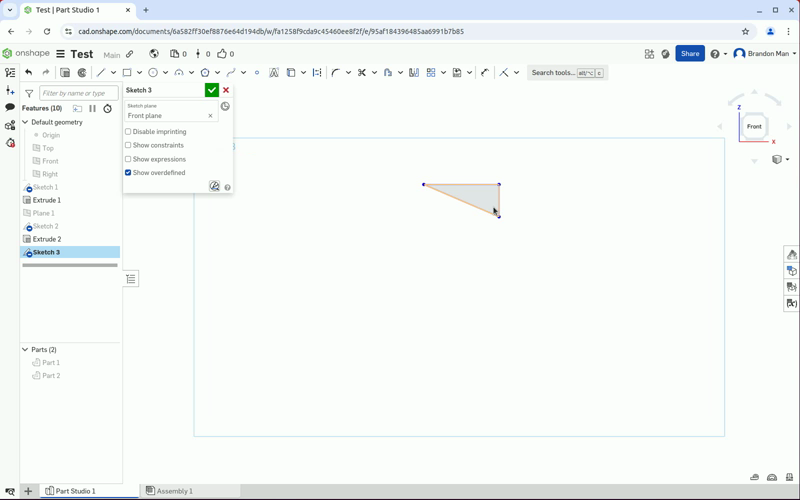
scroll(6)
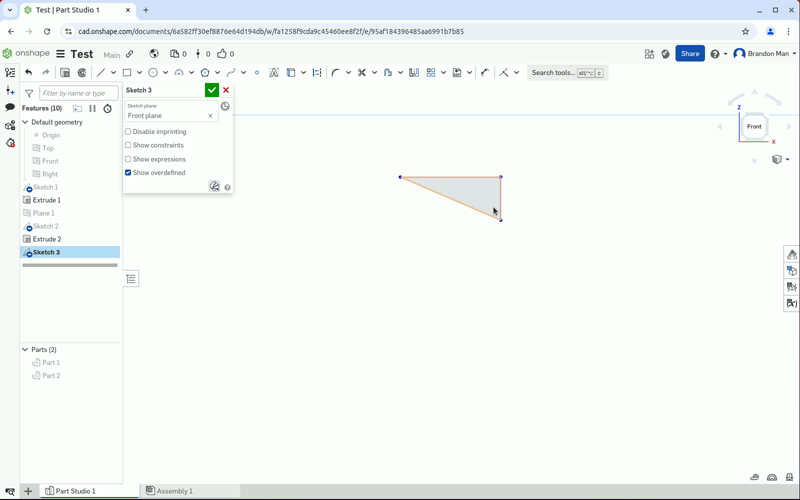
scroll(6)
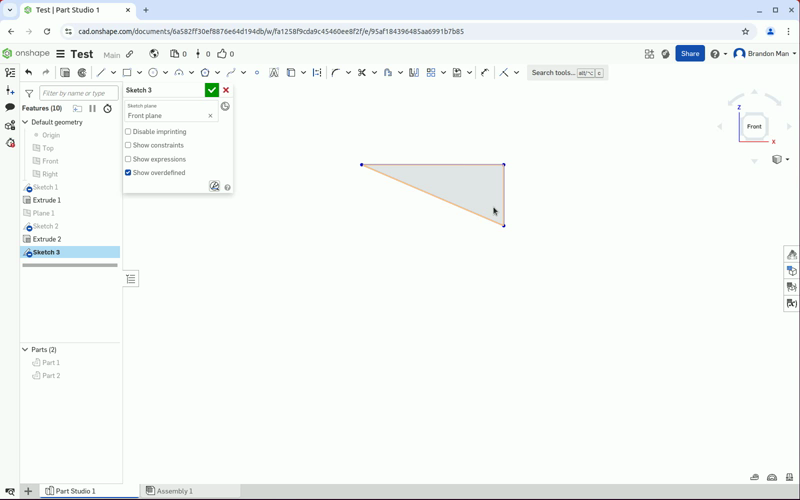
scroll(6)
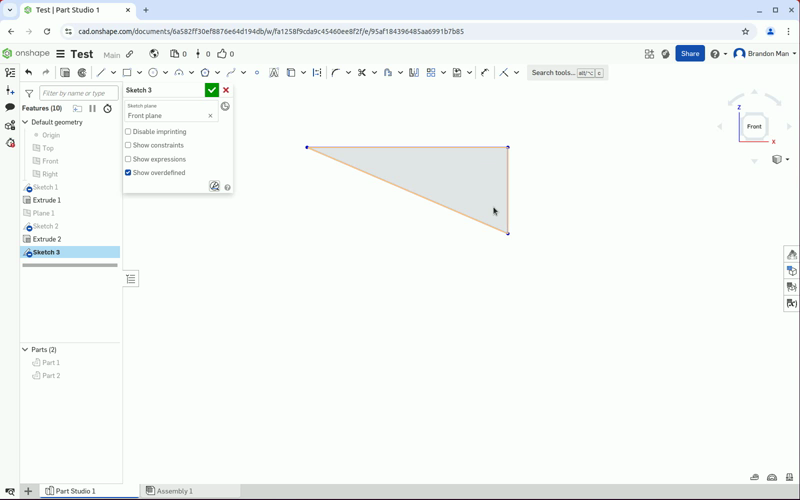
scroll(6)
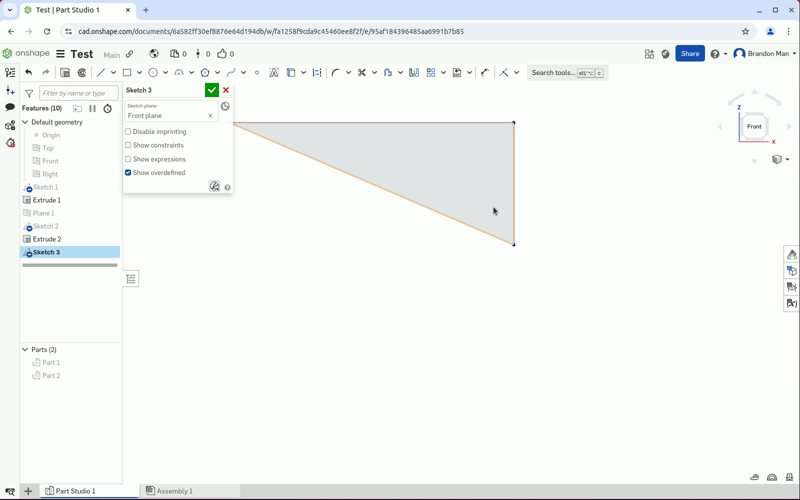
scroll(6)
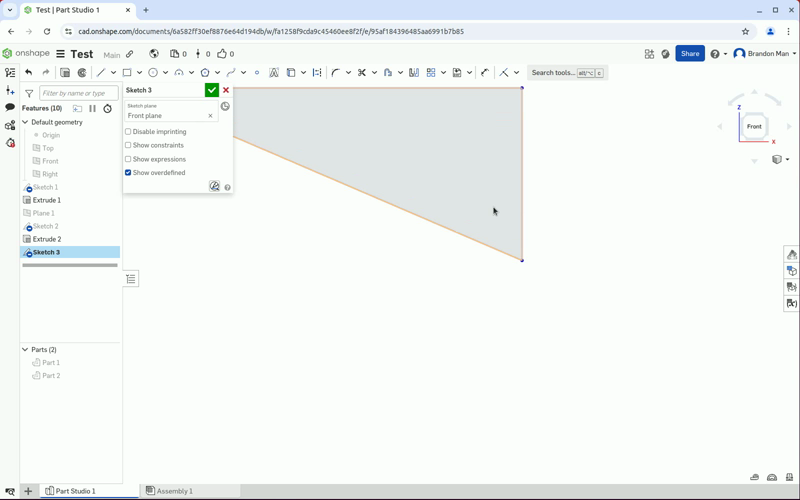
scroll(6)
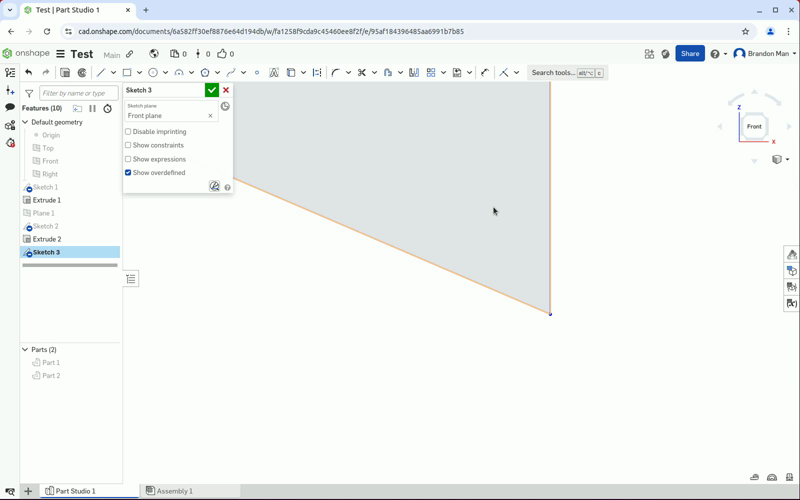
click(493, 206)
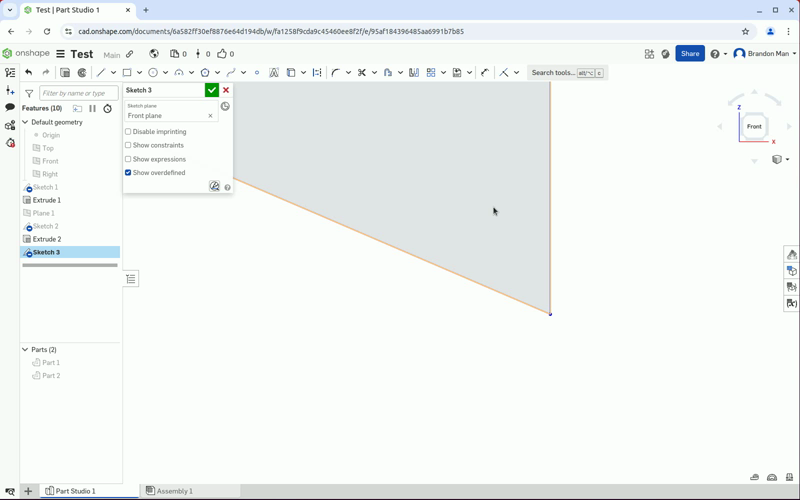
scroll(-6)
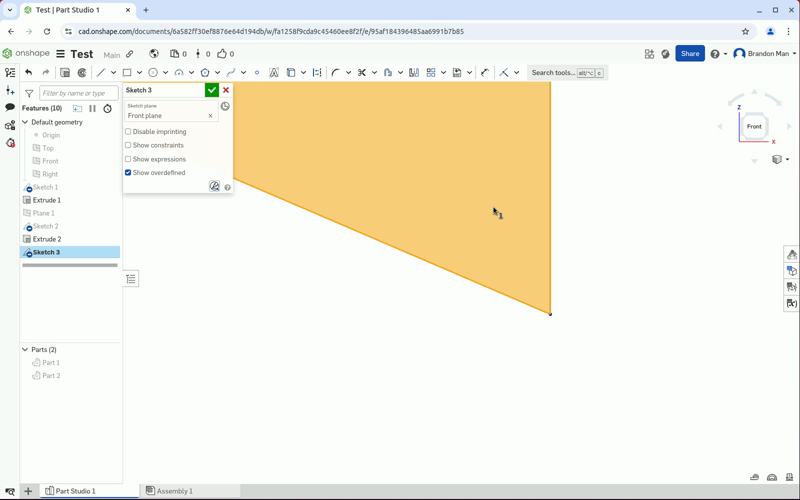
scroll(-6)
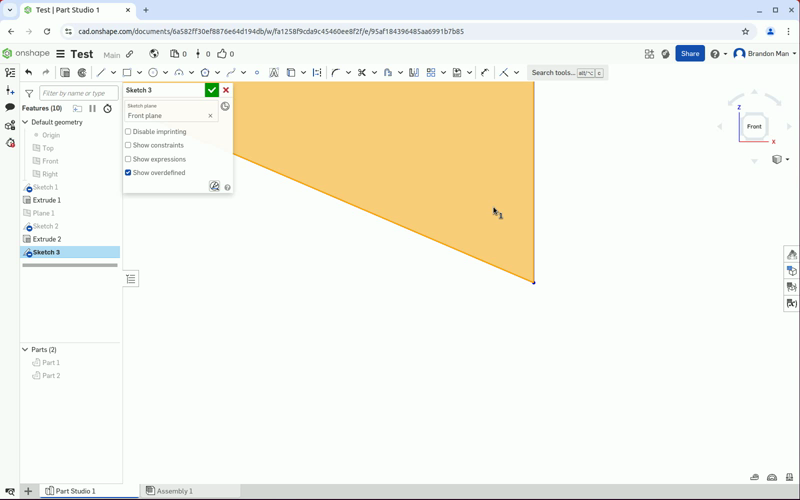
scroll(-6)
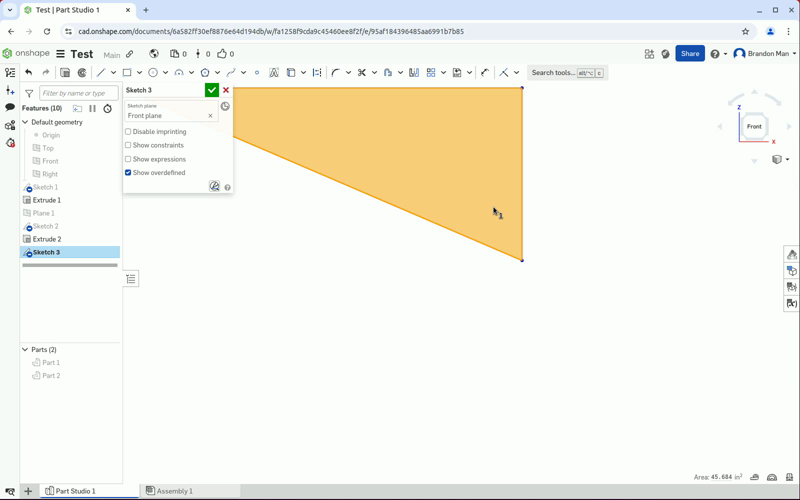
scroll(-6)
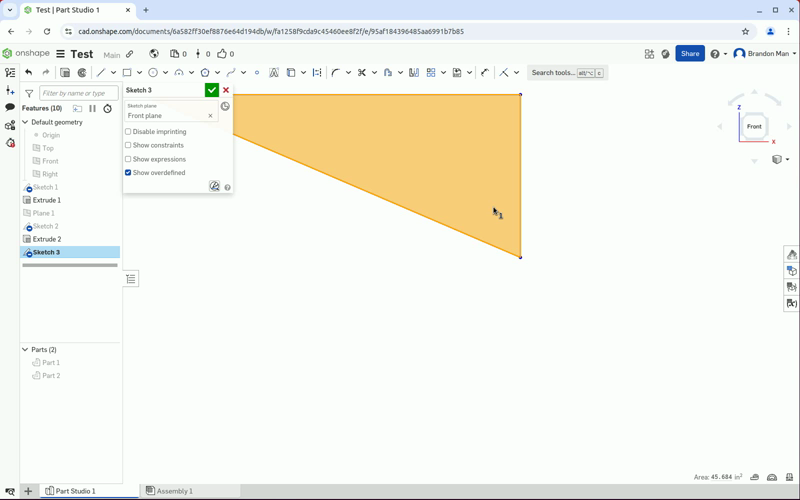
scroll(-6)
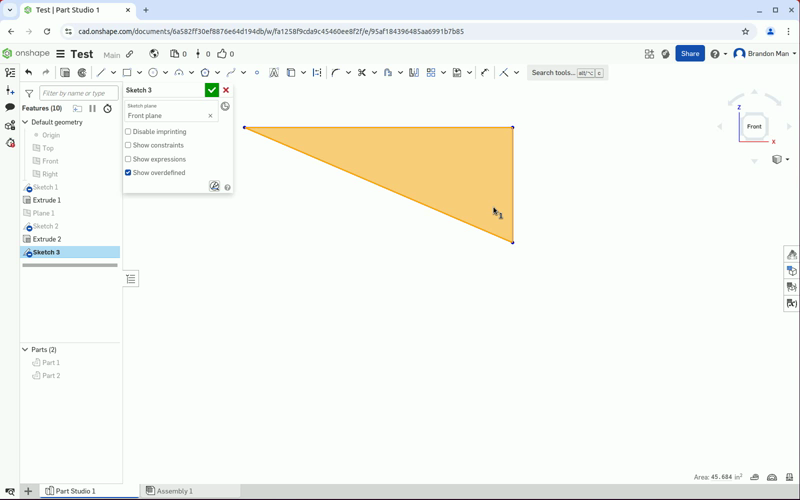
scroll(-6)
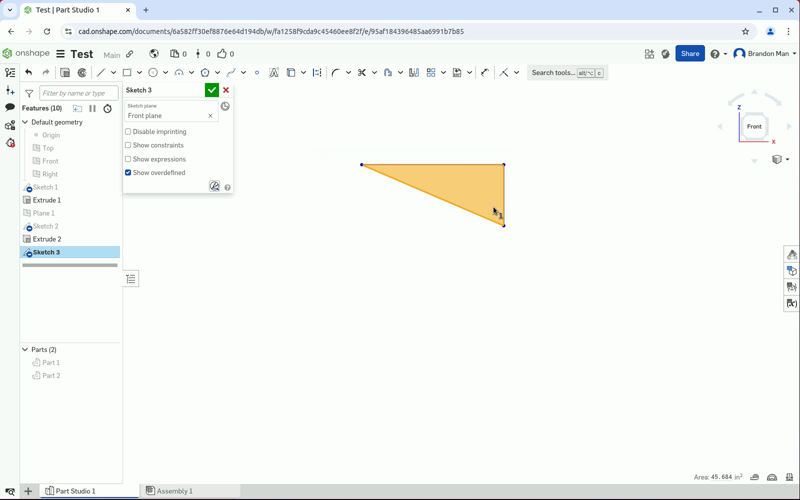
scroll(-6)
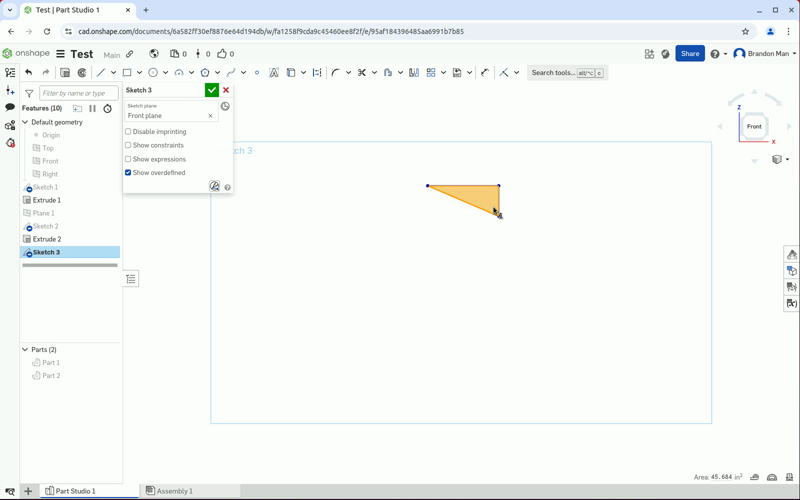
mouse_move(73, 352)
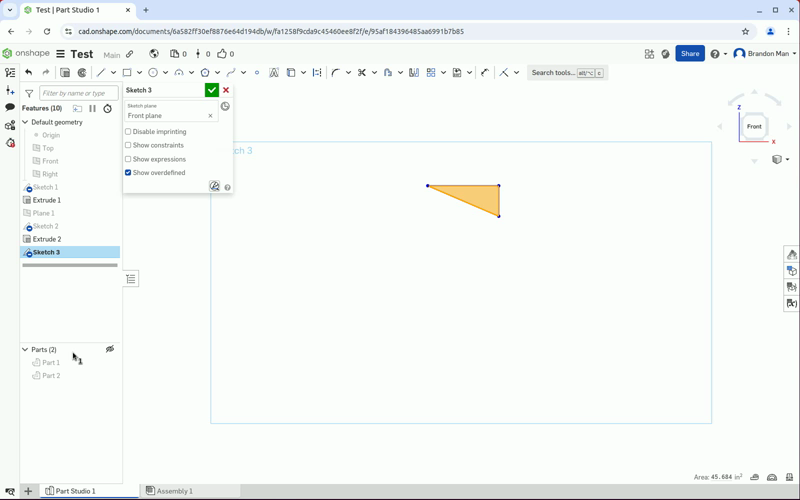
key(shift+y)
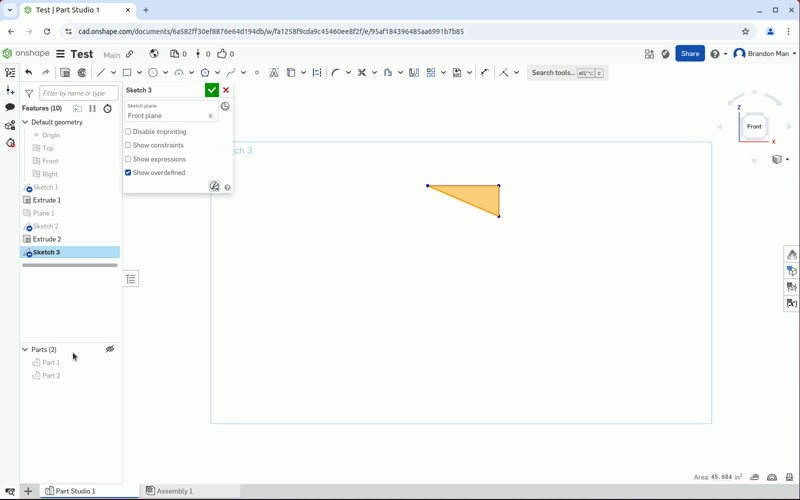
key(shift+e)
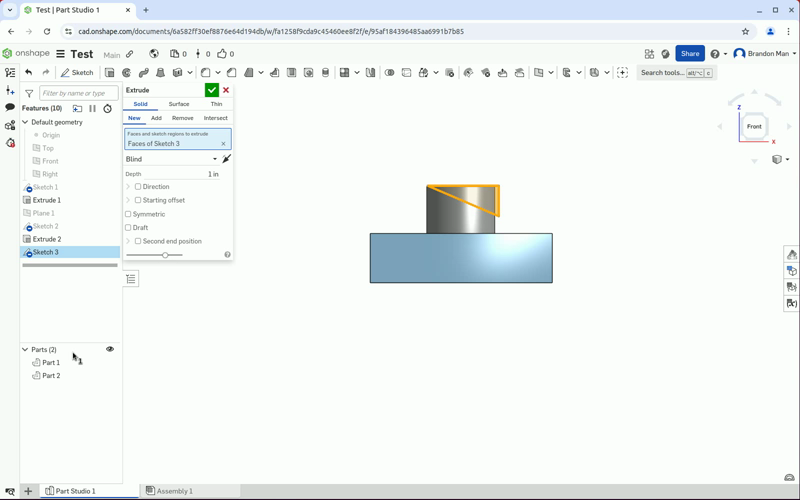
mouse_move(143, 106)
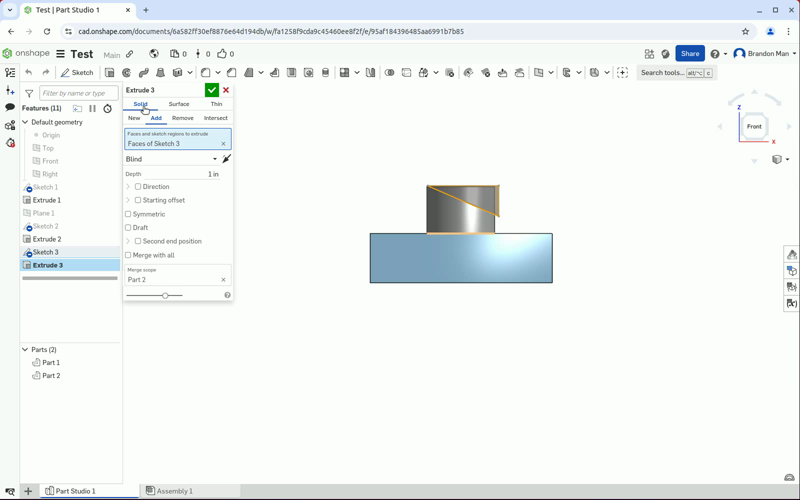
click(143, 106)
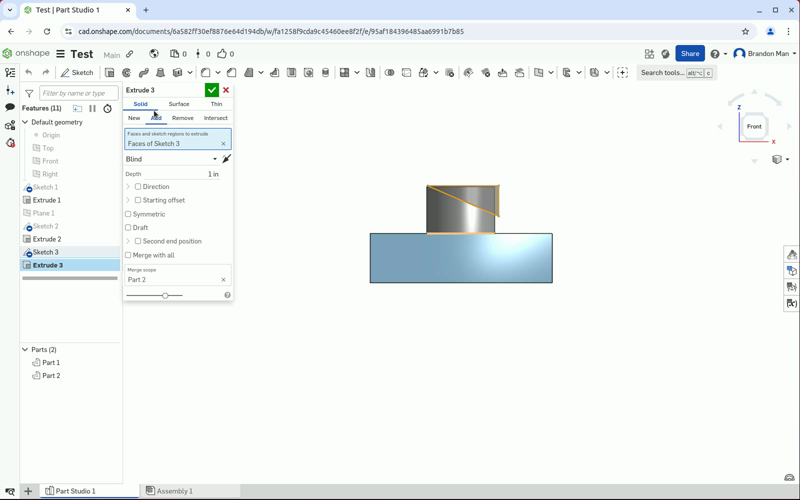
mouse_move(186, 120)
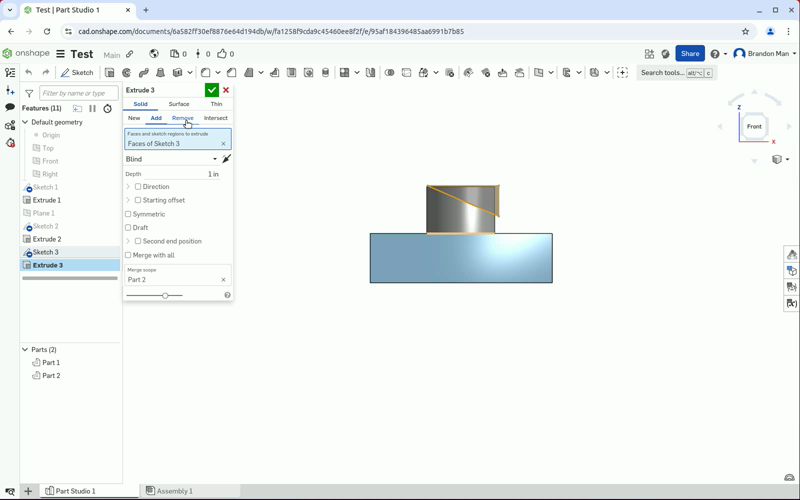
click(186, 120)
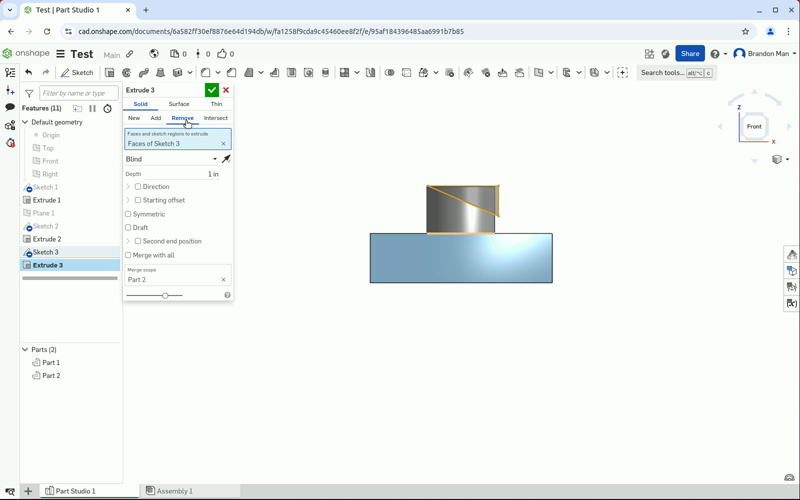
key(tab, 4)
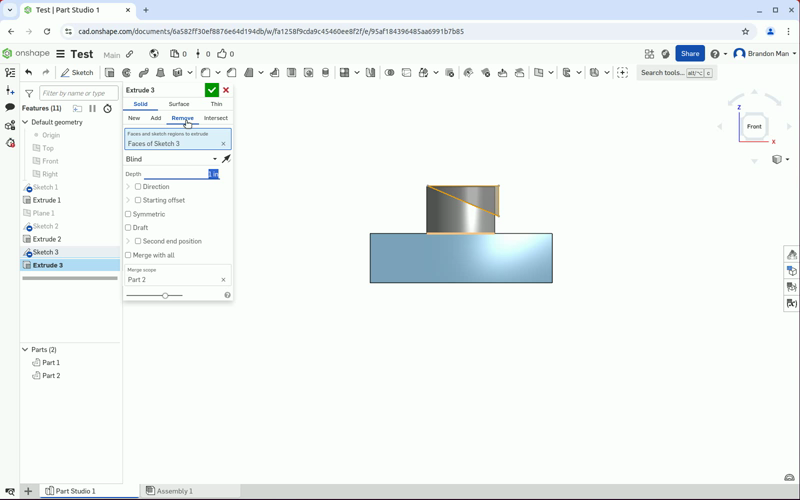
text(15.405)
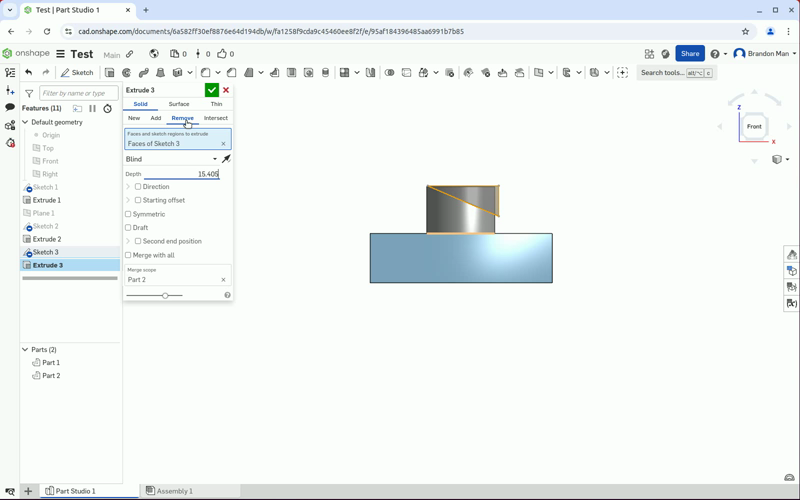
key(tab, 3)
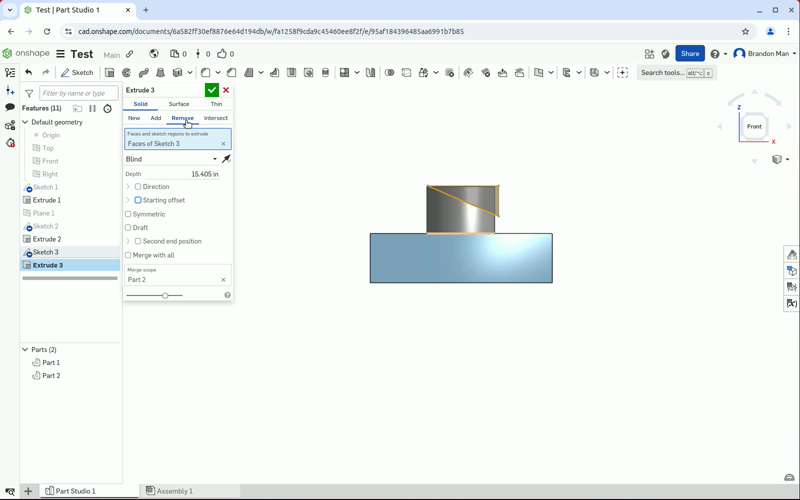
key(tab, 2)
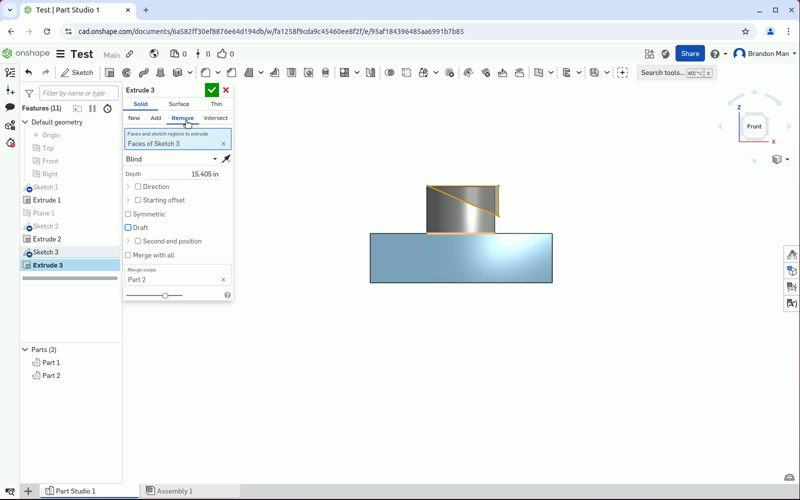
key(space)
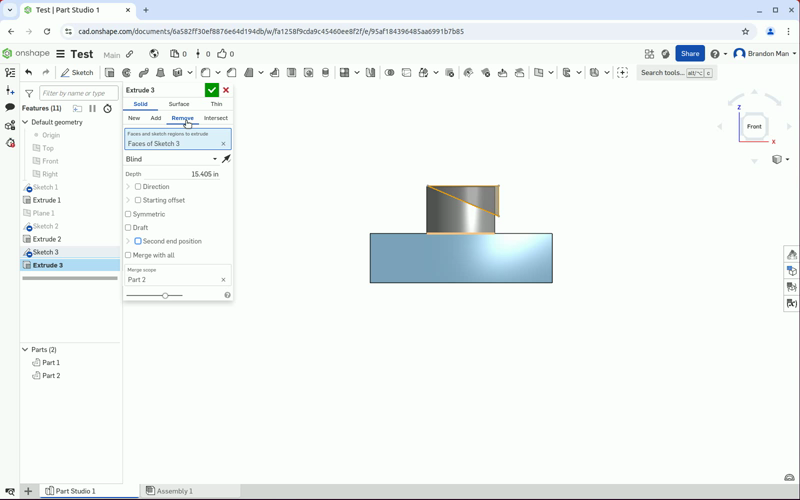
key(tab, 3)
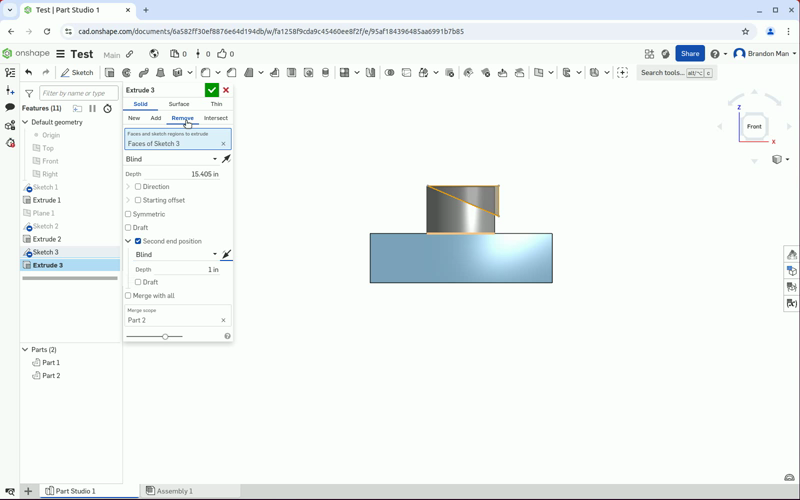
text(15.405)
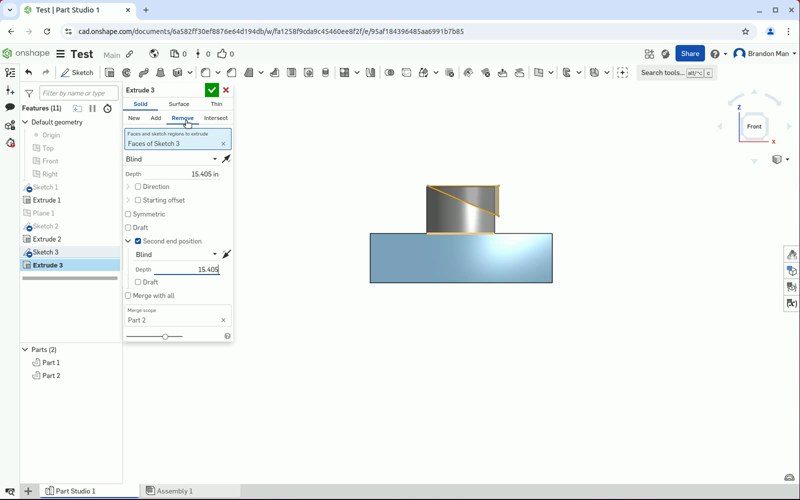
key(tab, 2)
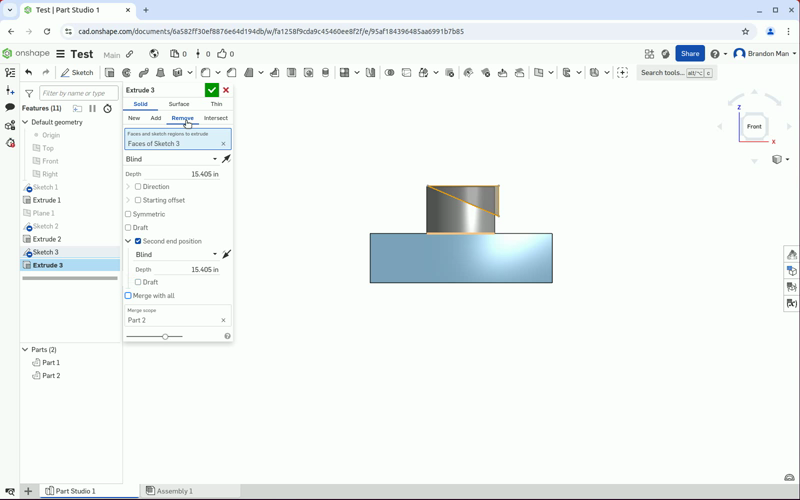
key(space)
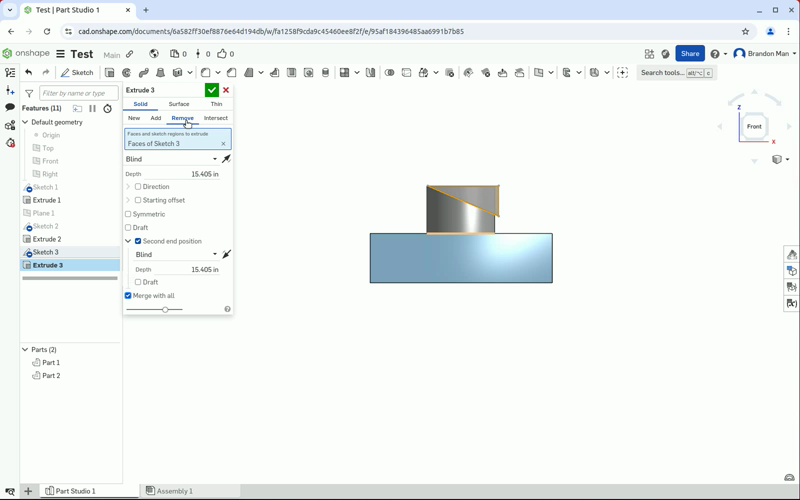
key(enter)
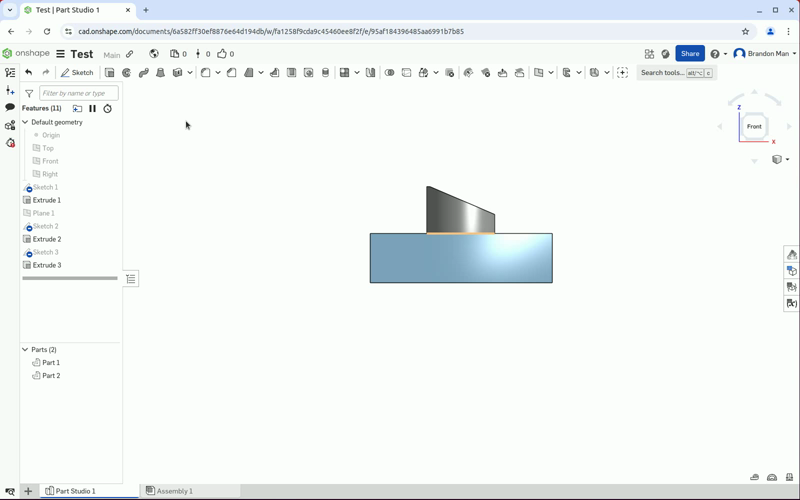
key(shift+h)
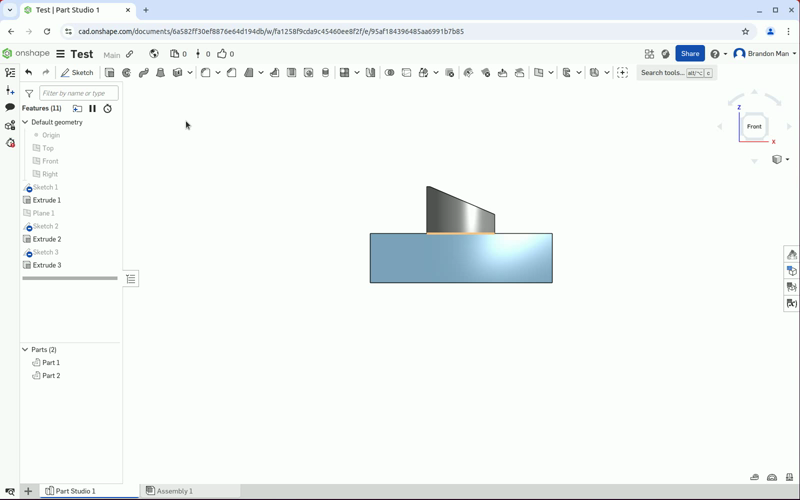
key(shift+h)
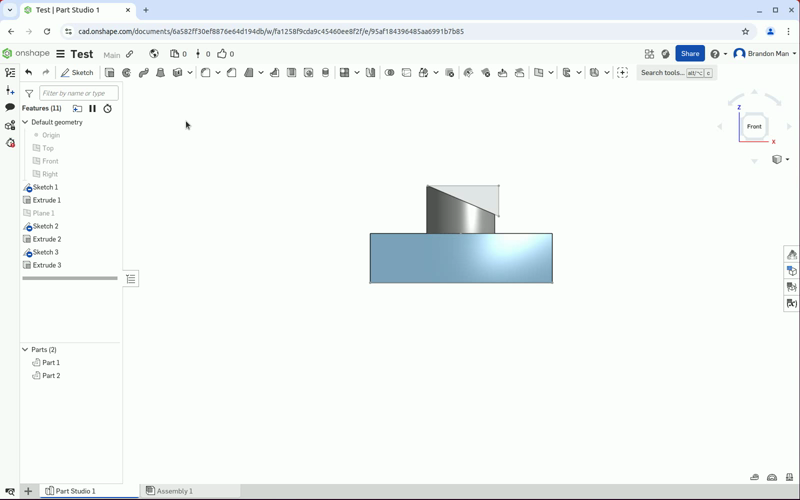
key(shift+7)
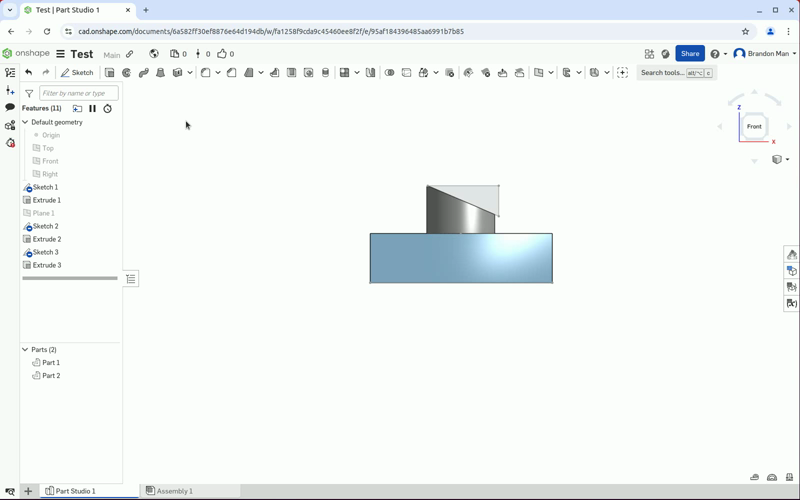
key(left, 2)
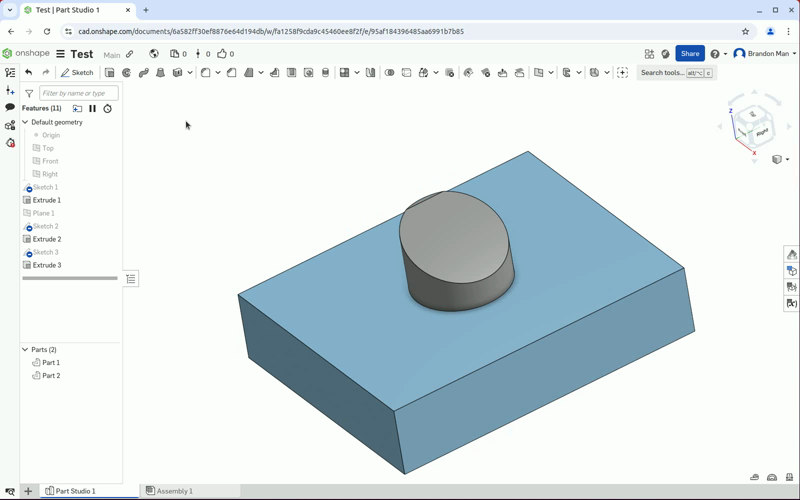
key(down, 2)
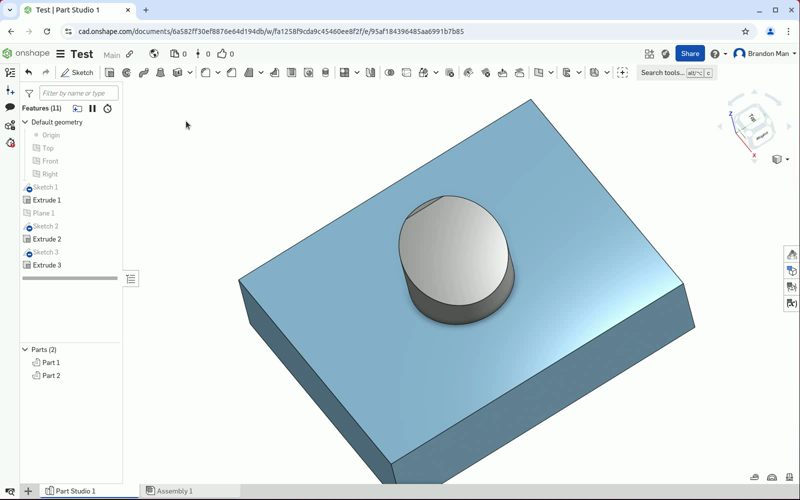
key(up, 2)
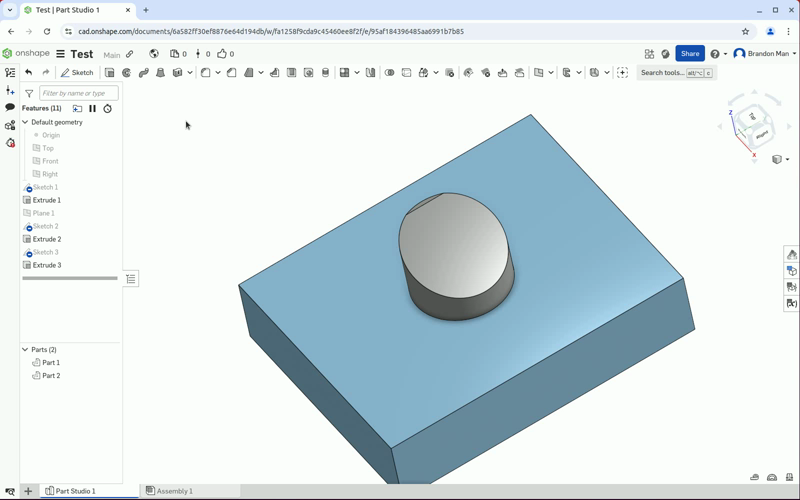
key(right, 2)
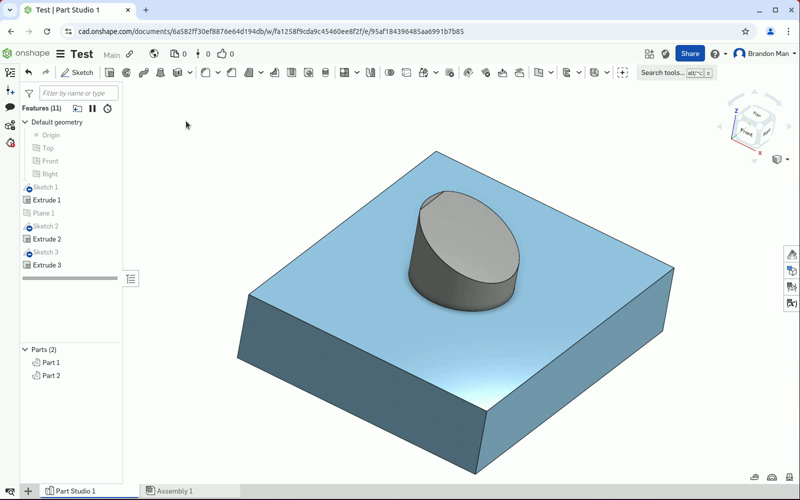
mouse_move(73, 189)
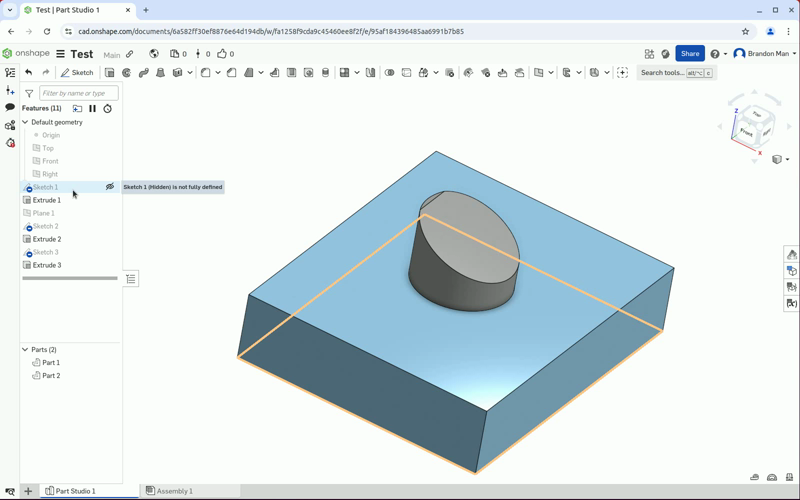
click(73, 189)